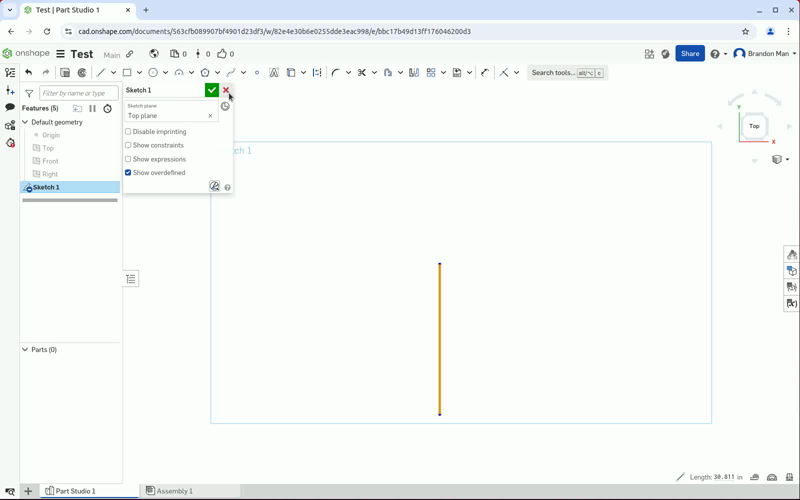
key(shift+h)
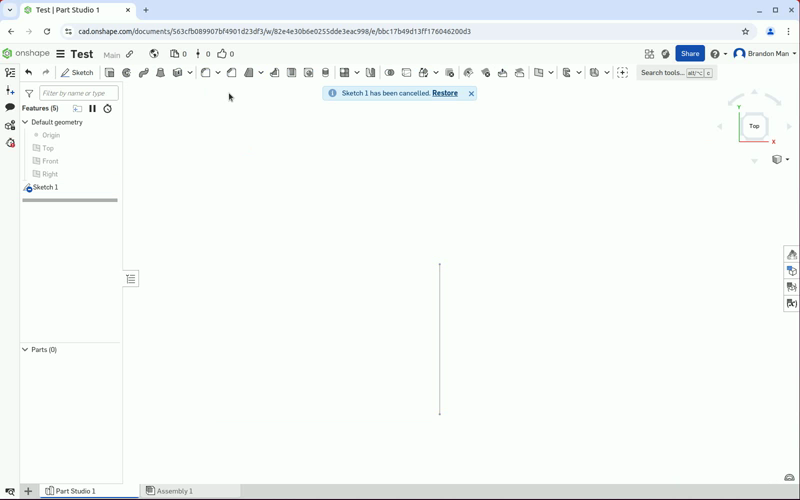
key(shift+s)
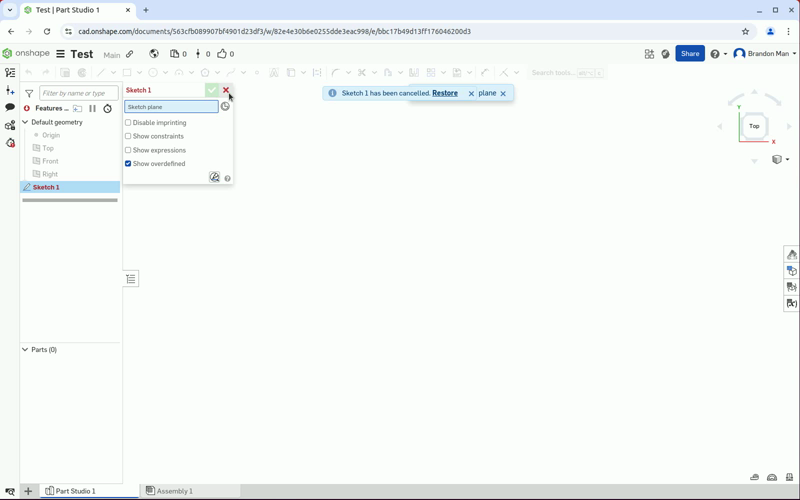
mouse_move(73, 150)
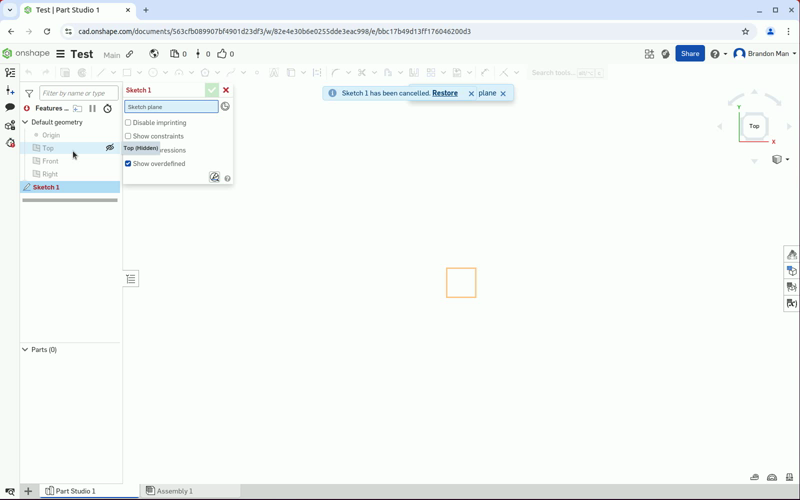
click(73, 150)
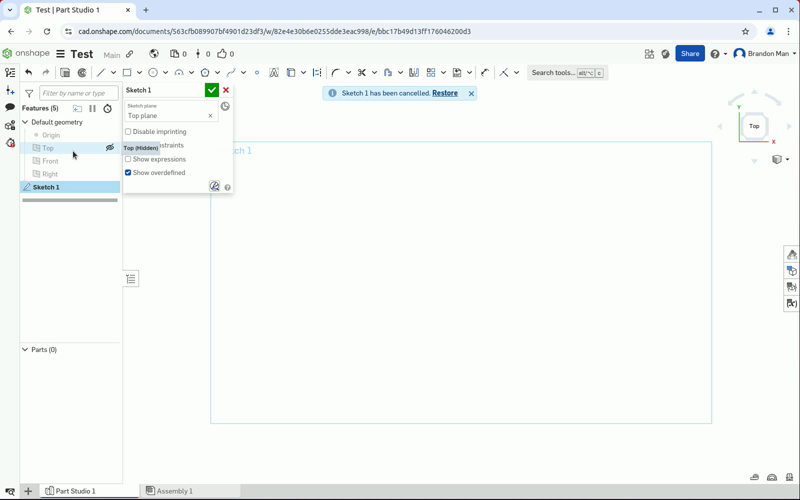
mouse_move(73, 352)
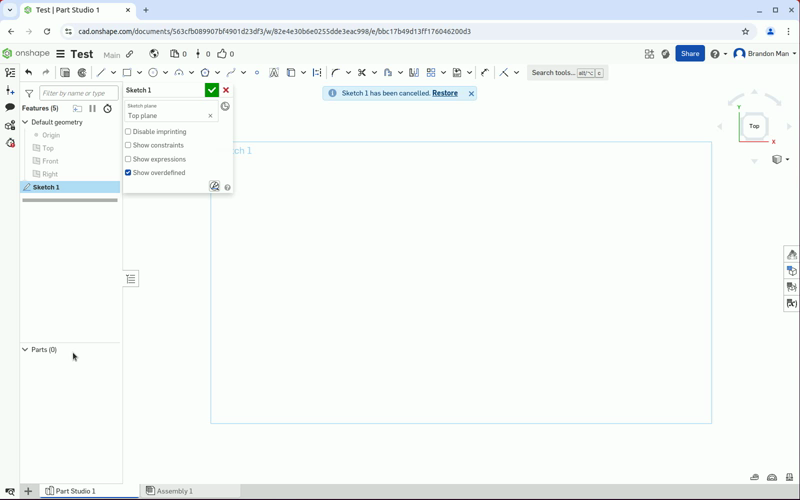
key(y)
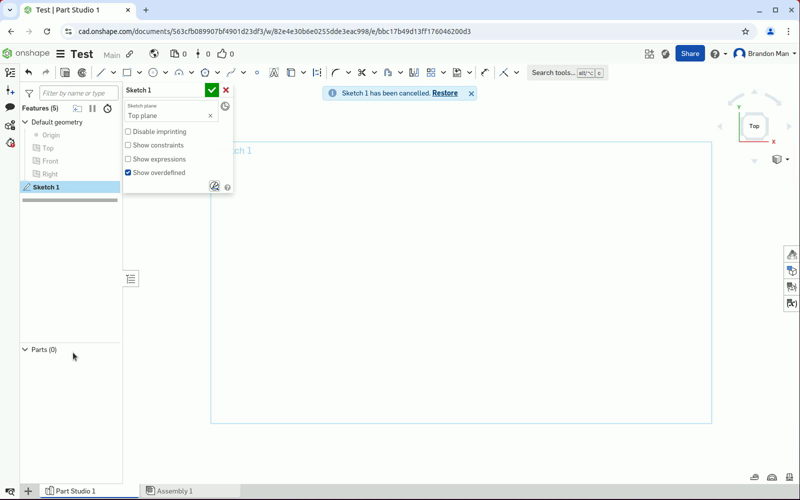
key(l)
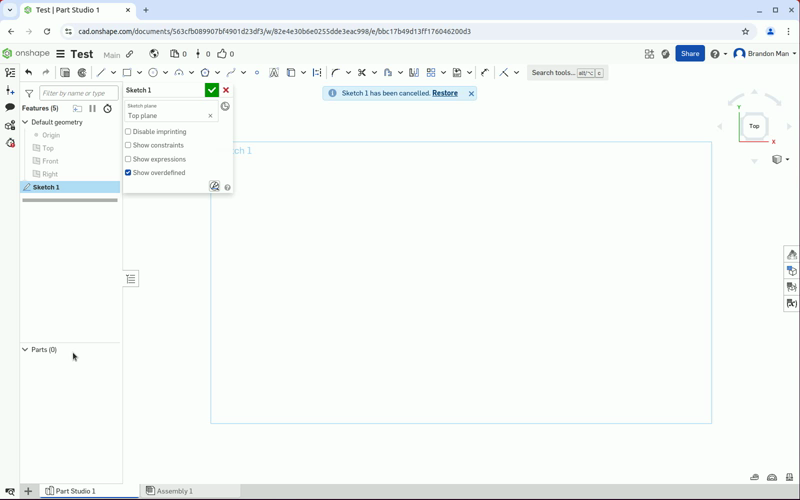
key_down(shift)
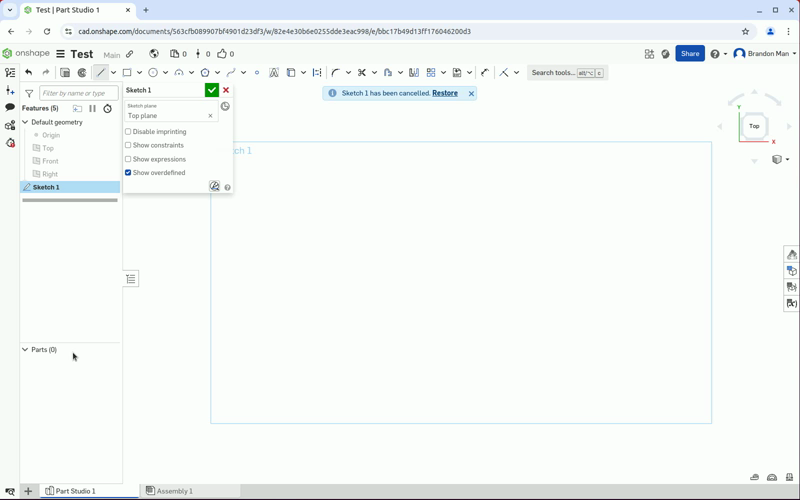
mouse_move(382, 314)
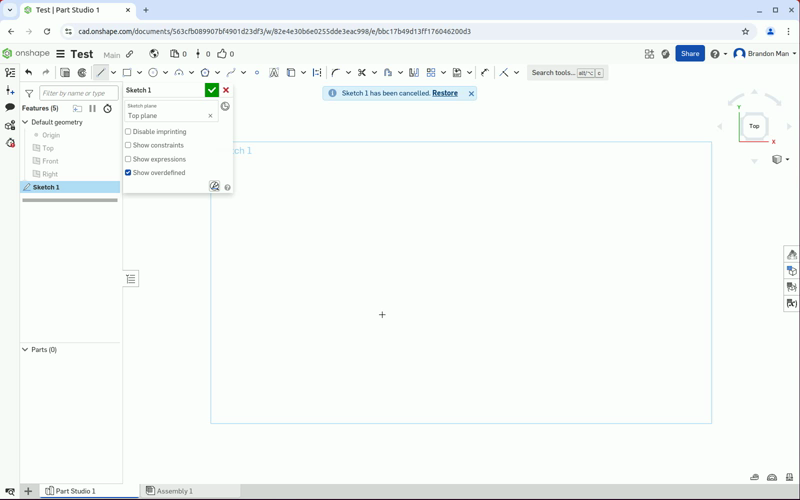
click(382, 314)
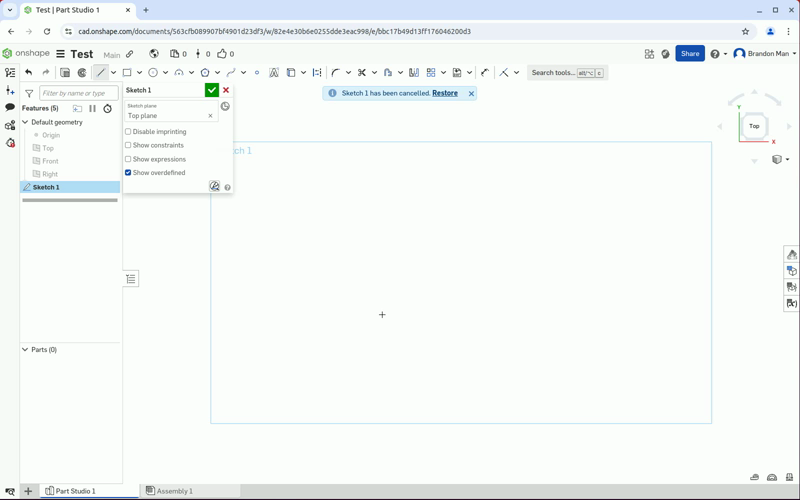
key_up(shift)
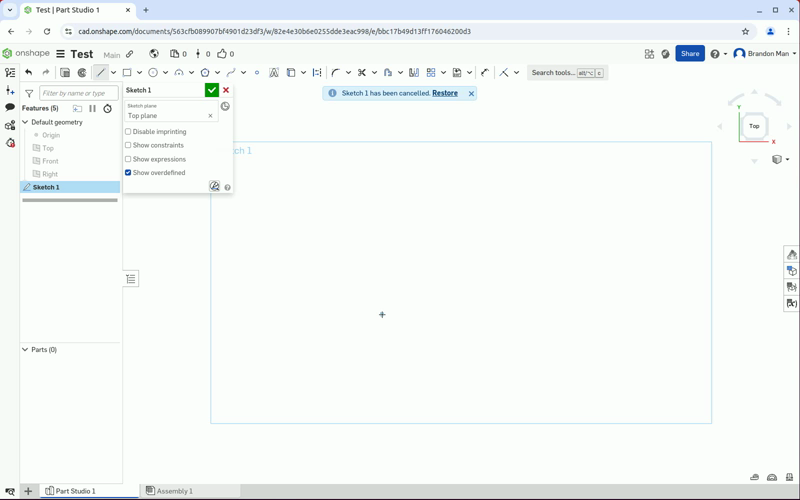
key_down(shift)
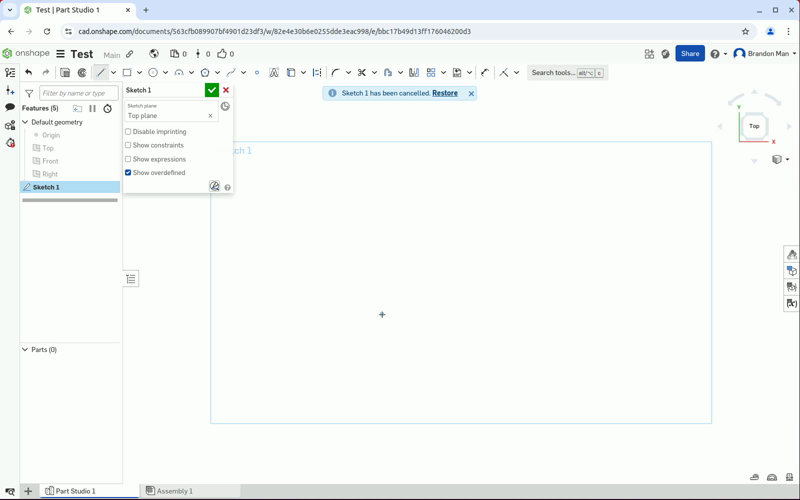
mouse_move(461, 395)
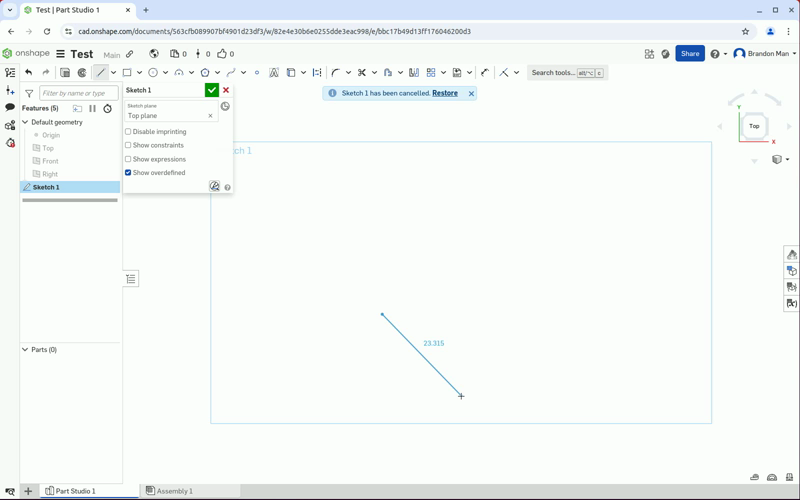
click(461, 395)
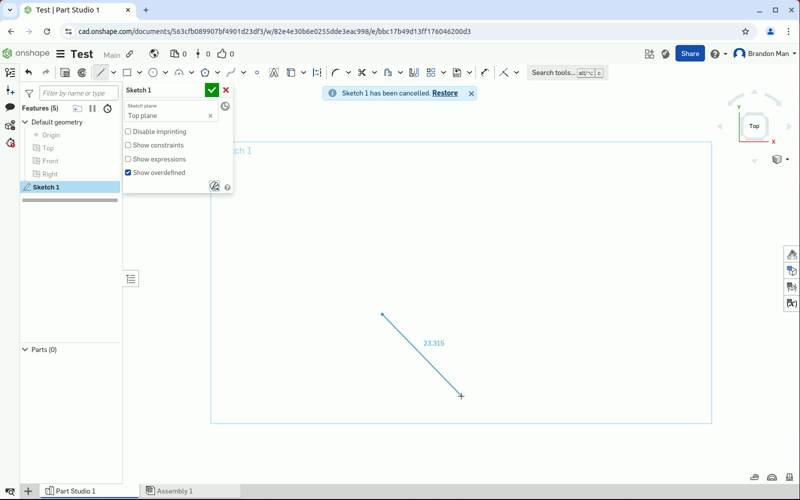
key_up(shift)
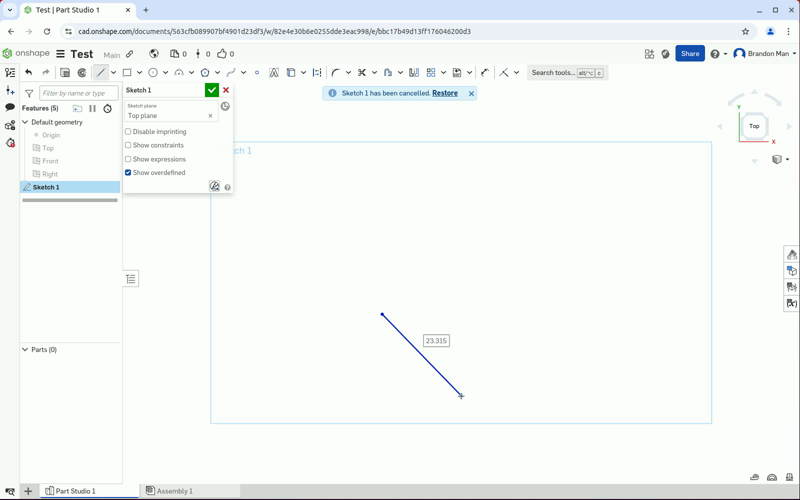
key_down(shift)
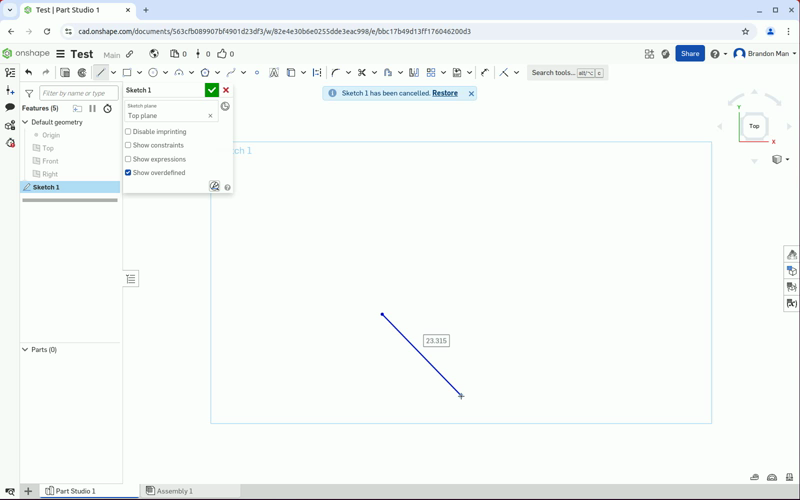
mouse_move(461, 282)
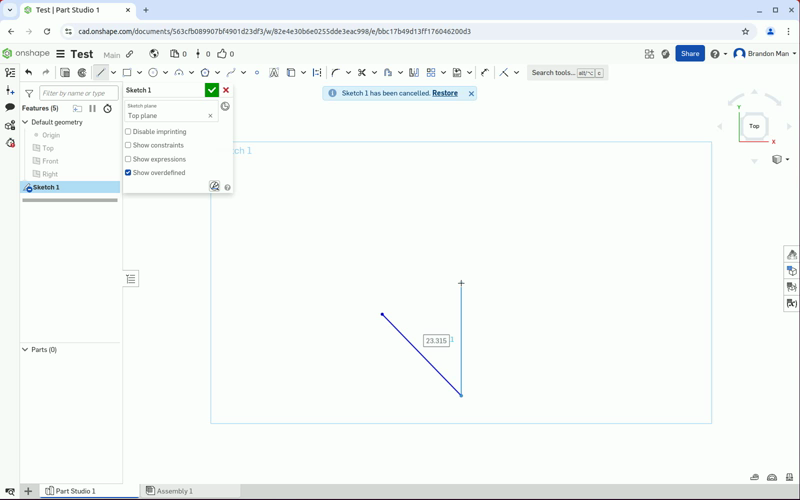
click(461, 282)
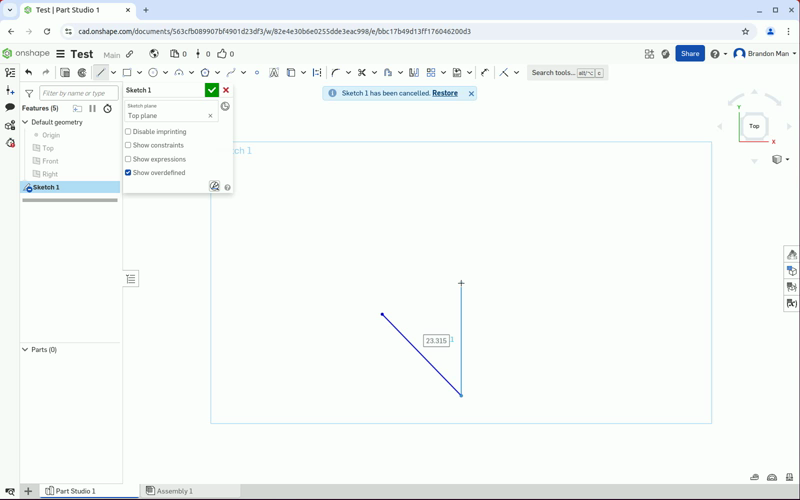
key_up(shift)
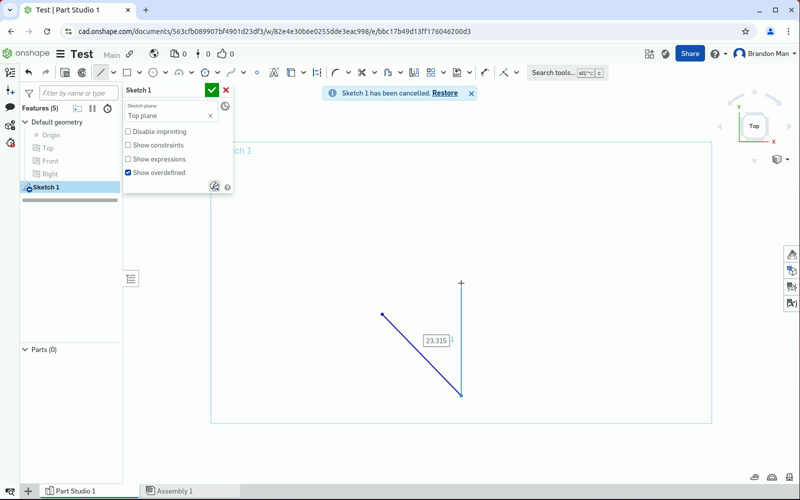
key(esc)
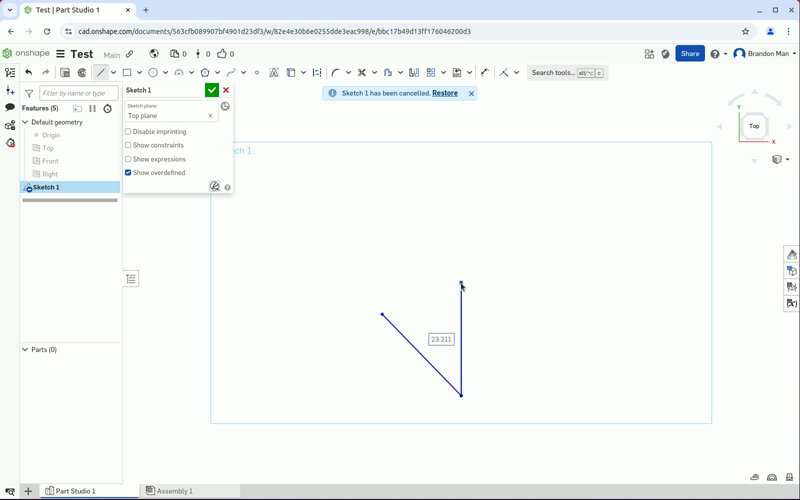
key(a)
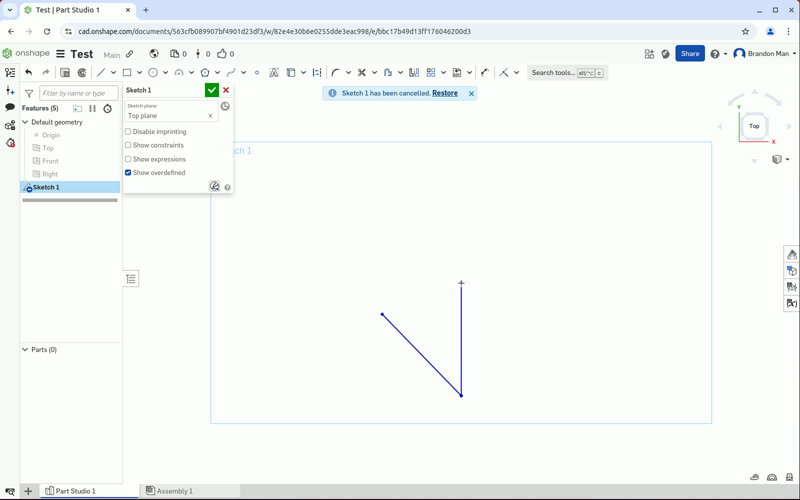
mouse_move(461, 282)
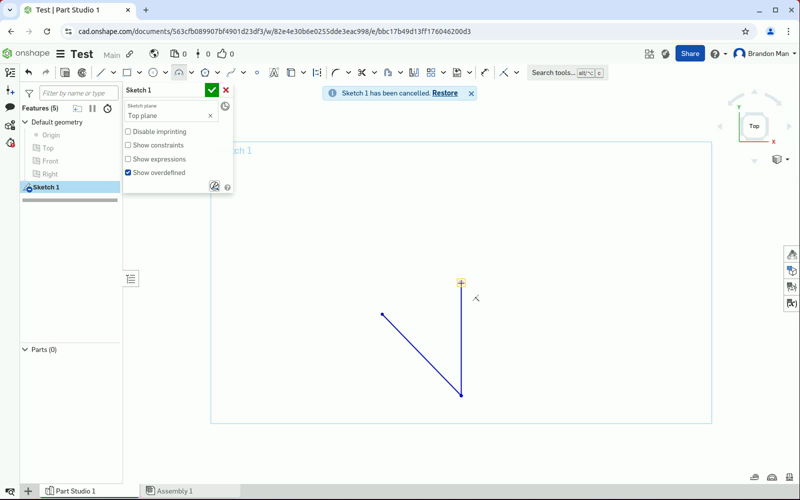
click(461, 282)
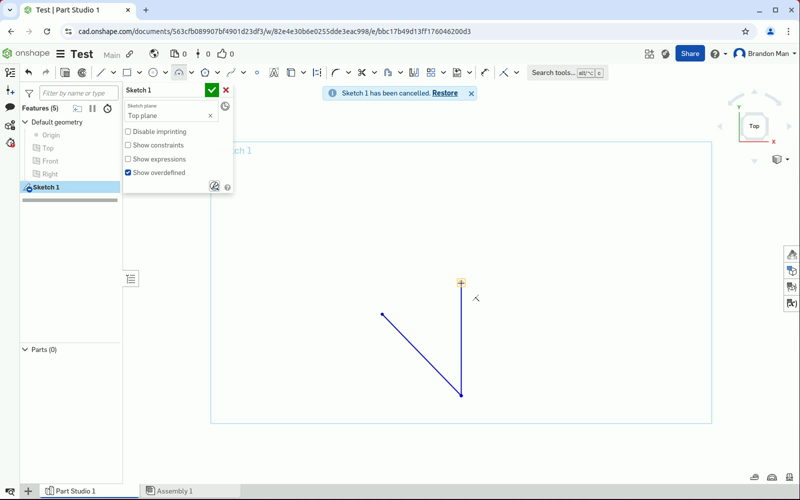
mouse_move(382, 314)
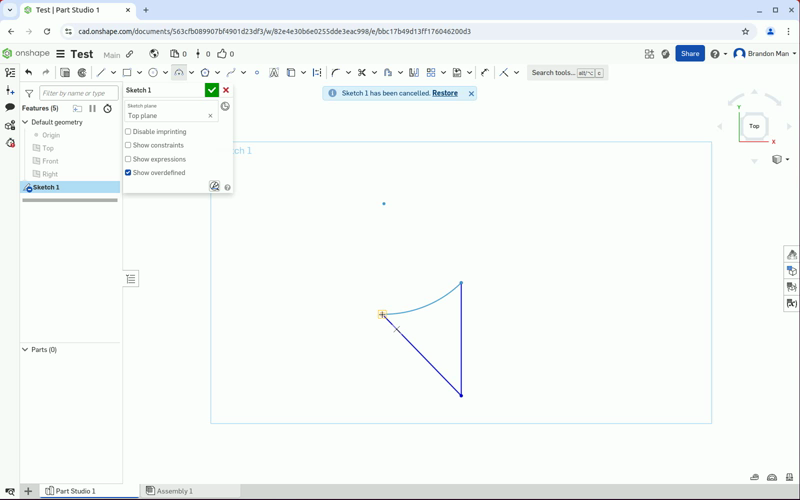
click(382, 314)
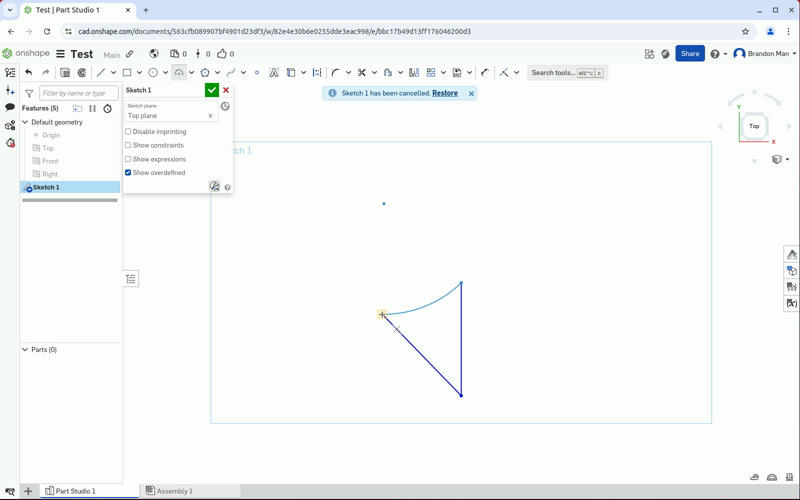
key_down(shift)
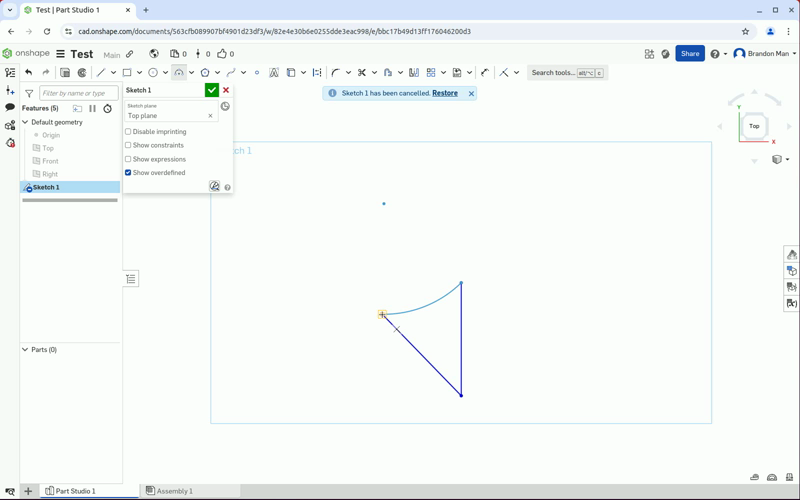
mouse_move(398, 240)
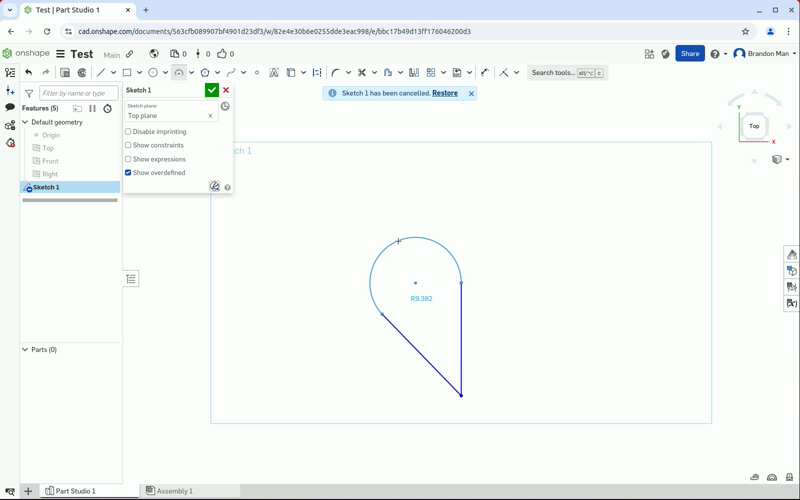
click(398, 240)
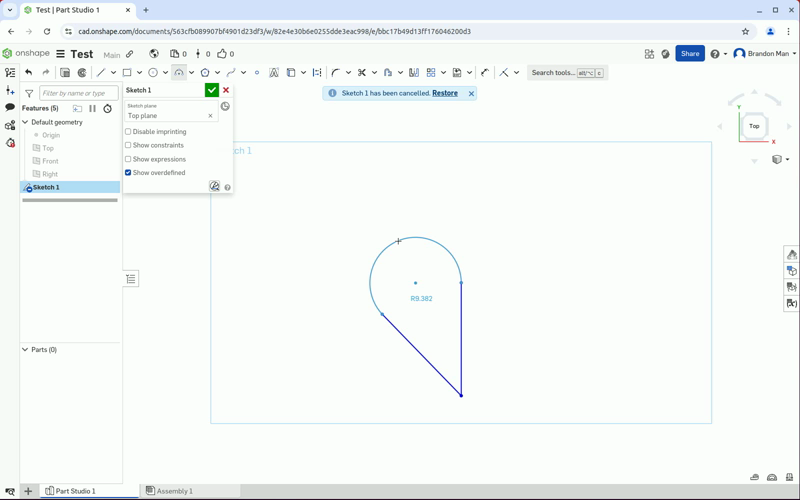
key_up(shift)
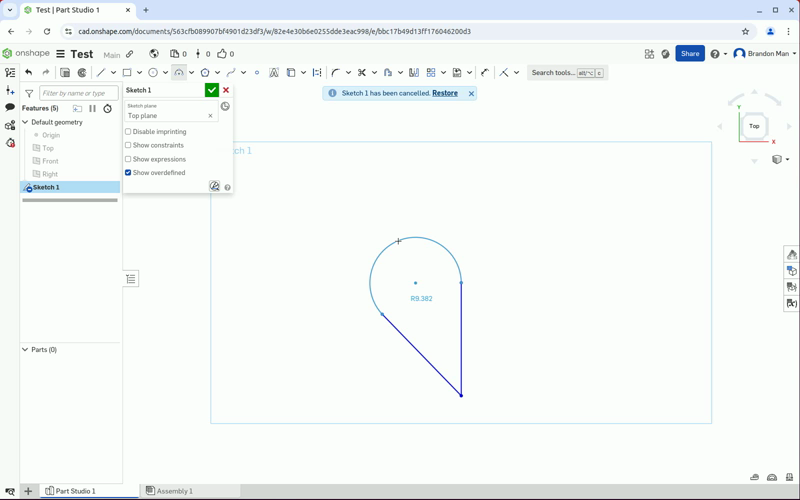
key(esc)
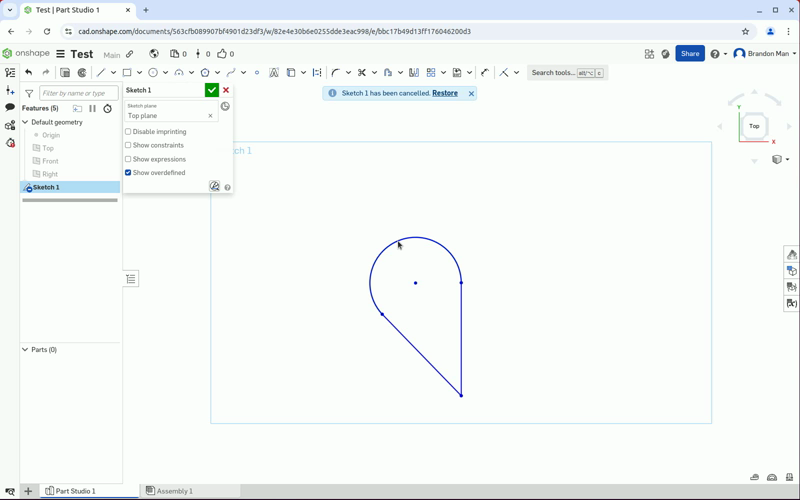
mouse_move(425, 302)
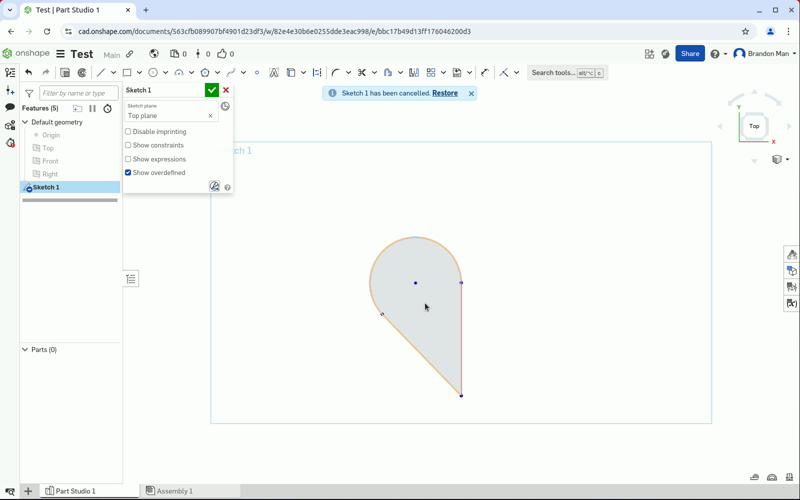
click(425, 302)
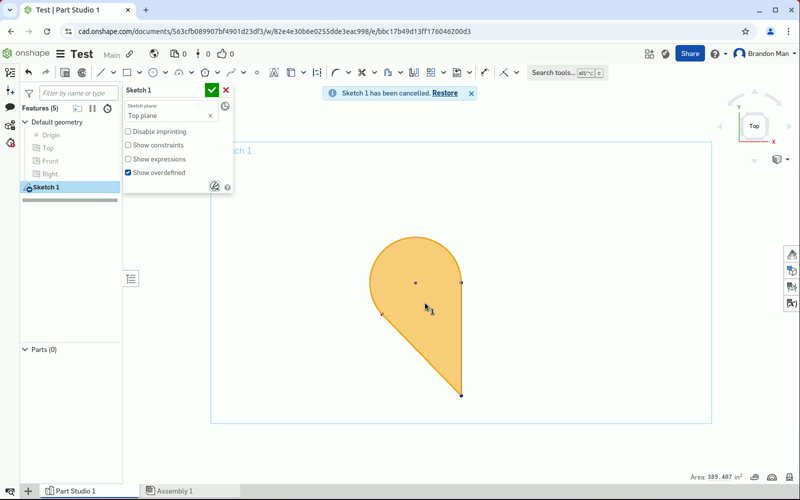
mouse_move(73, 352)
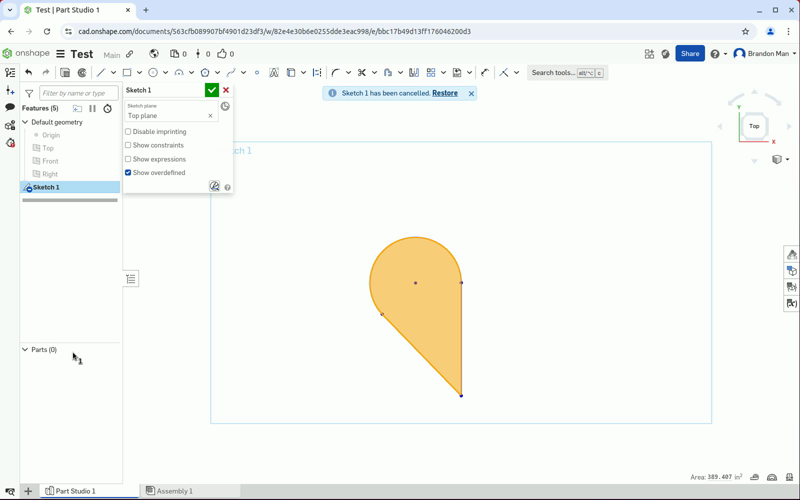
key(shift+y)
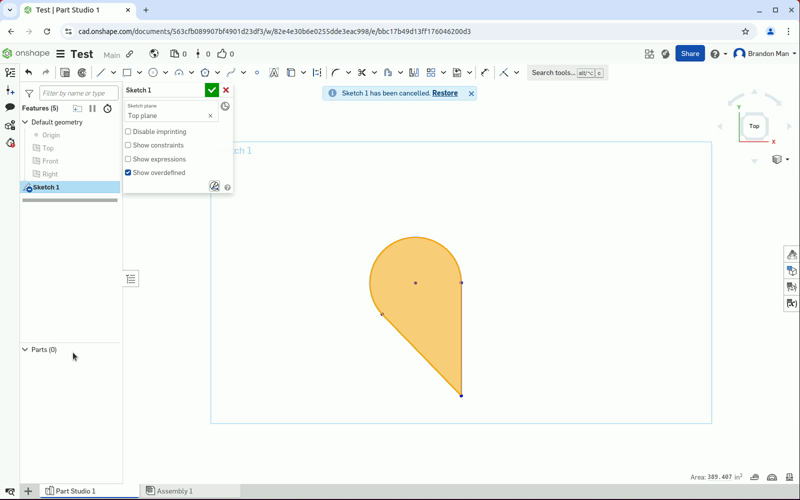
key(shift+e)
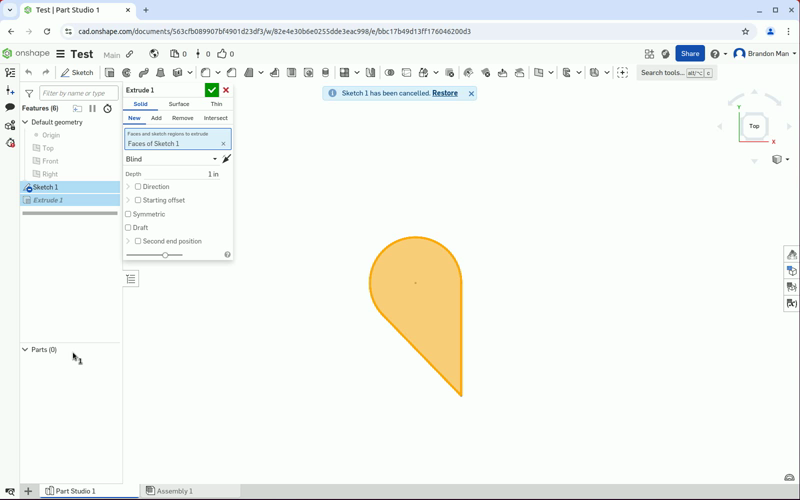
mouse_move(143, 106)
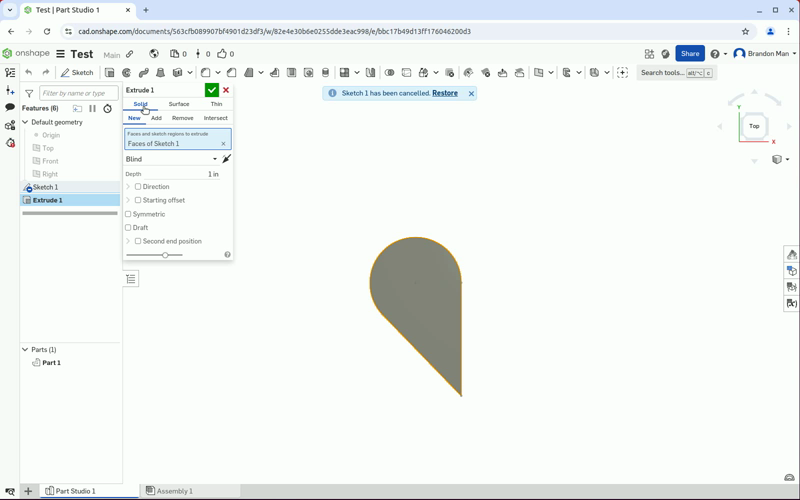
click(143, 106)
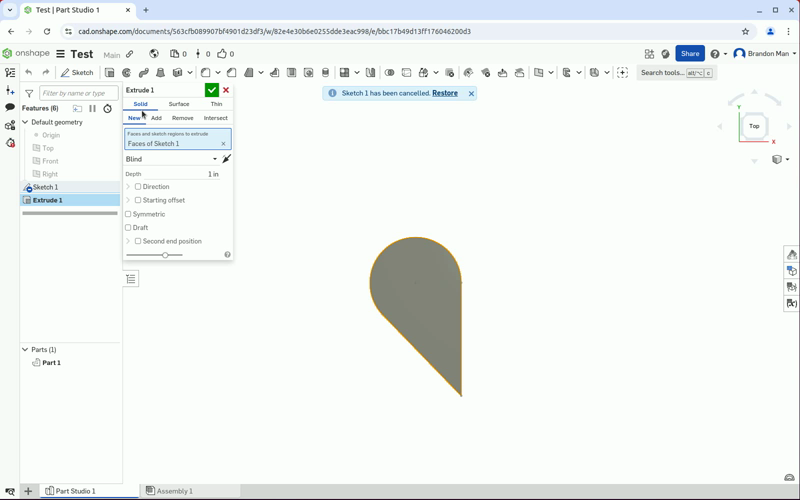
mouse_move(137, 120)
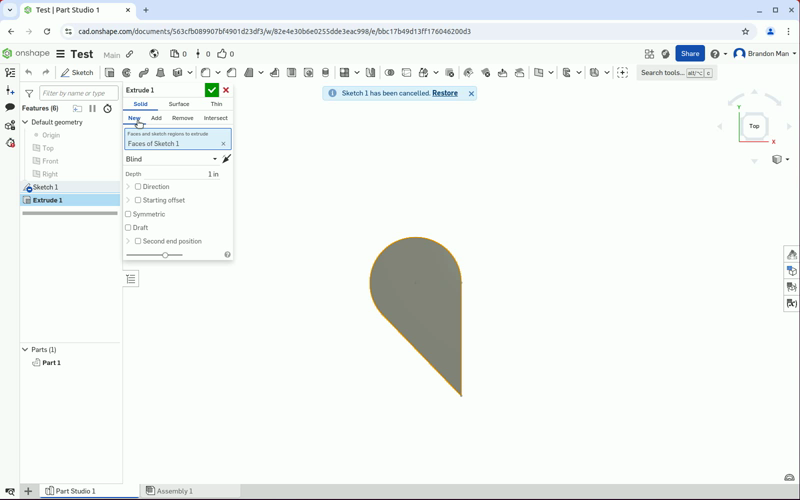
click(137, 120)
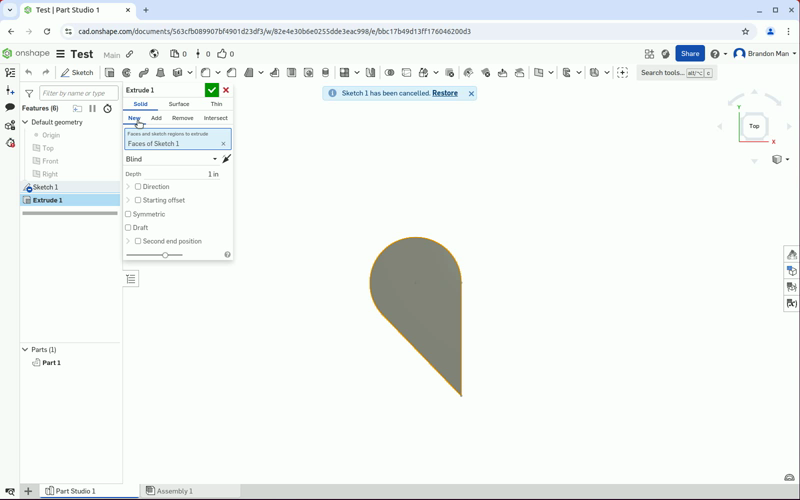
key(tab, 4)
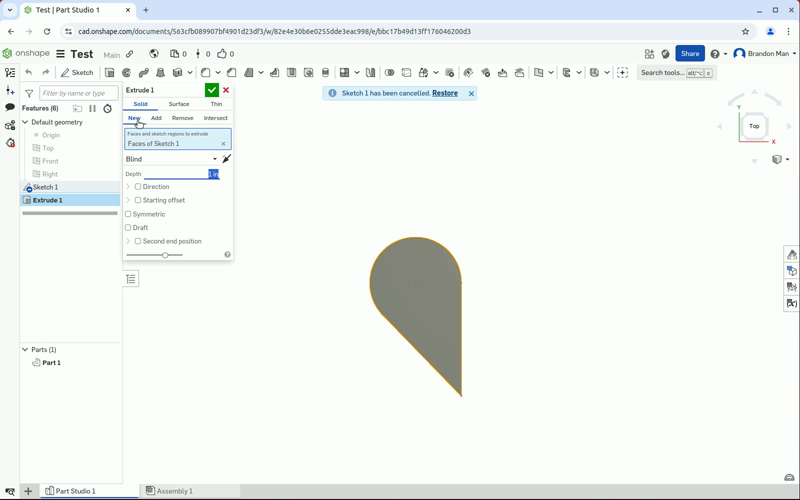
text(1.685)
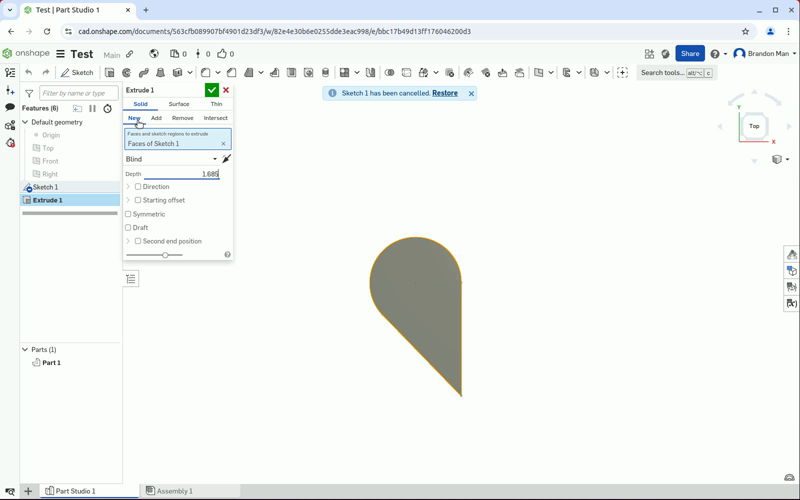
key(enter)
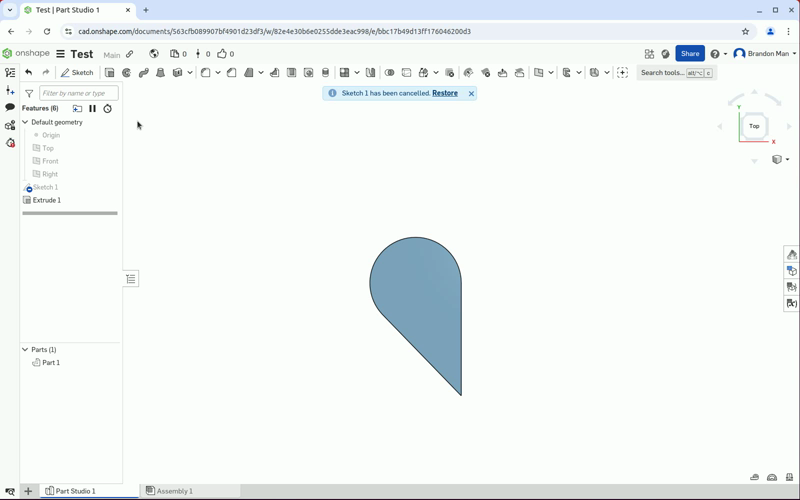
key(shift+h)
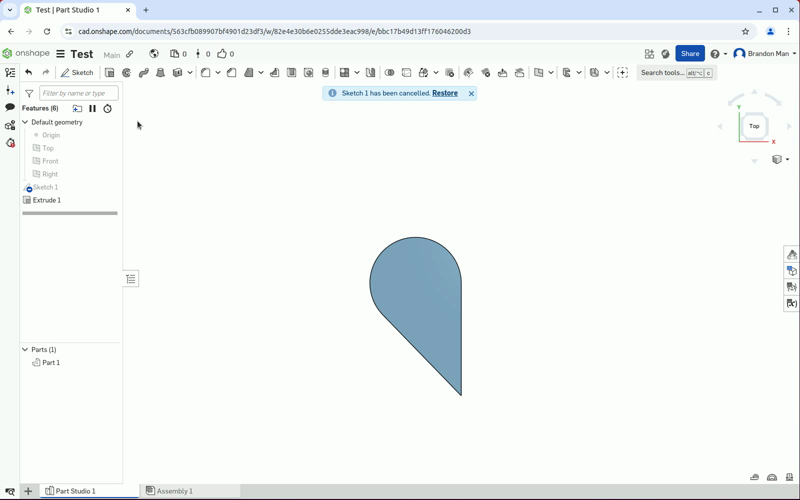
key(shift+h)
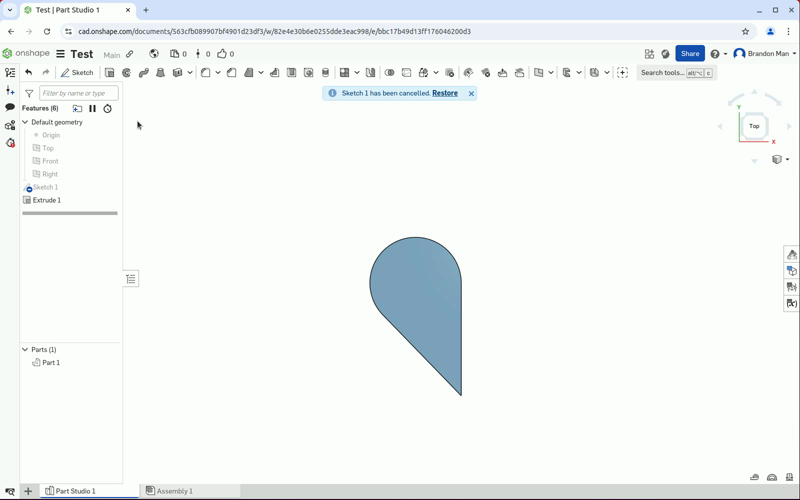
mouse_move(73, 189)
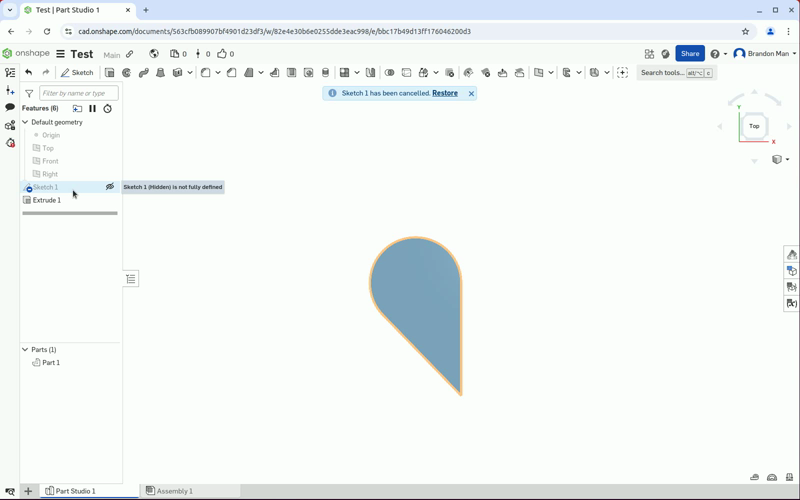
click(73, 189)
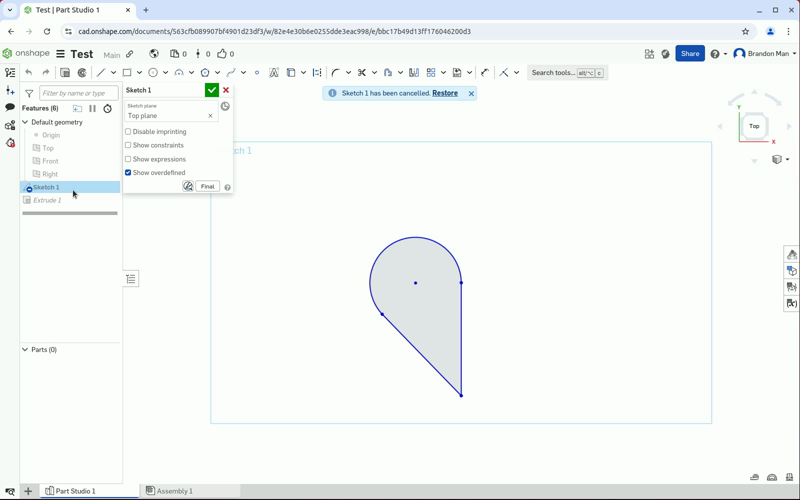
mouse_move(229, 92)
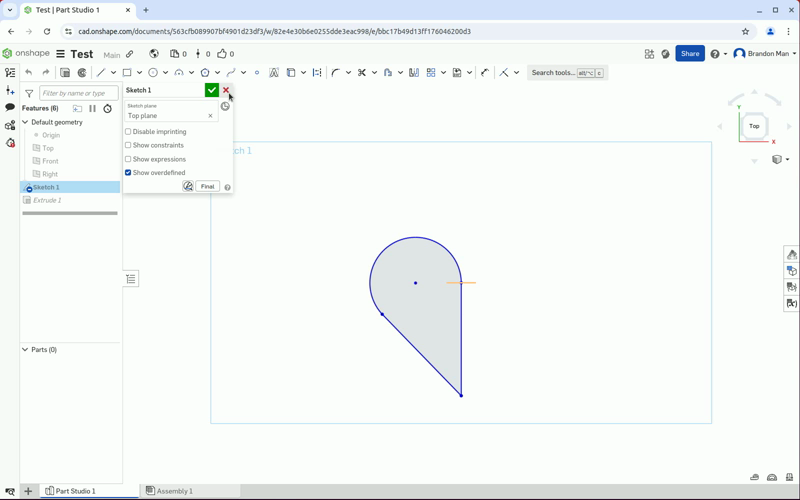
click(229, 92)
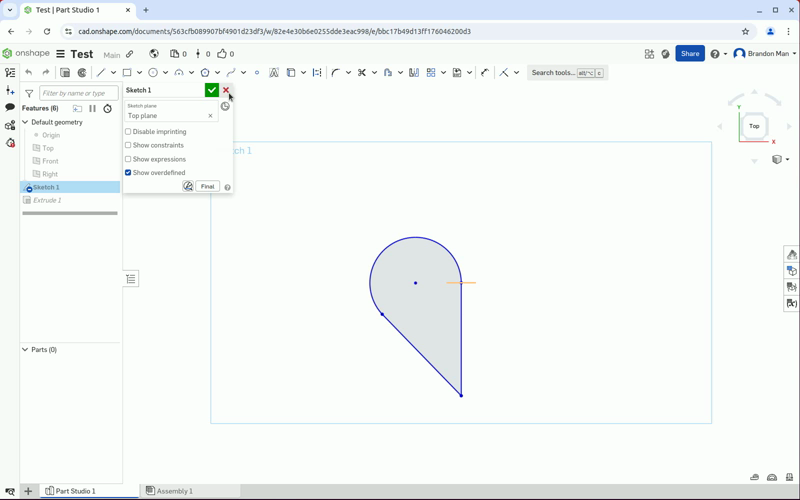
key(shift+s)
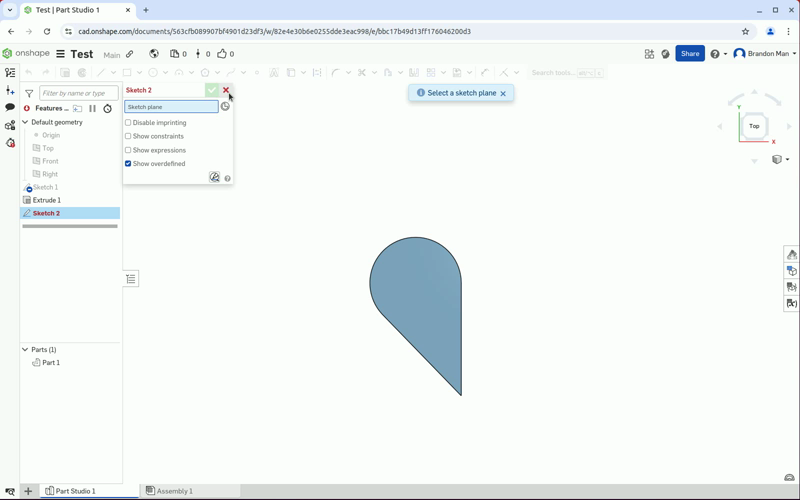
mouse_move(73, 150)
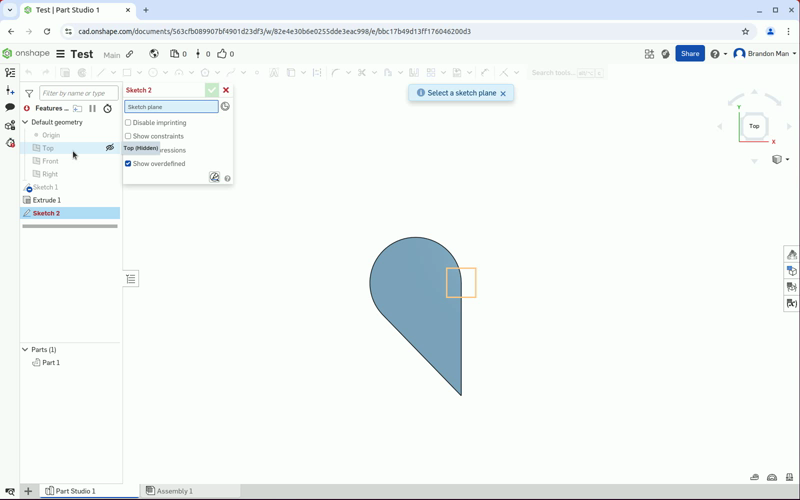
click(73, 150)
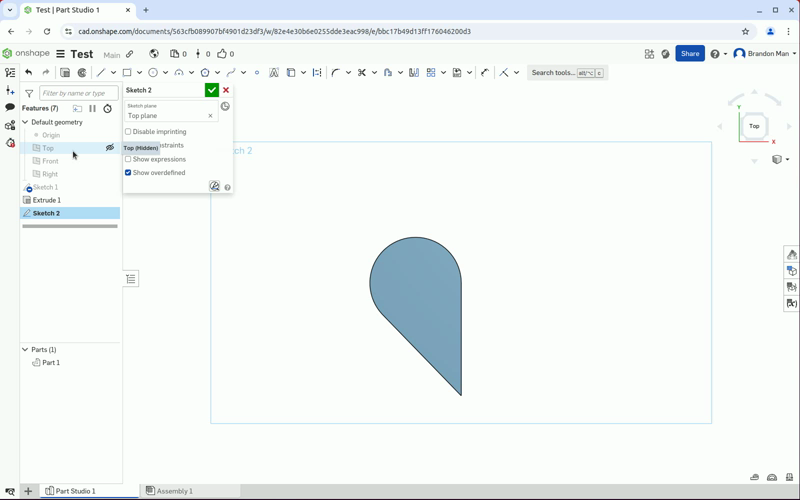
mouse_move(73, 352)
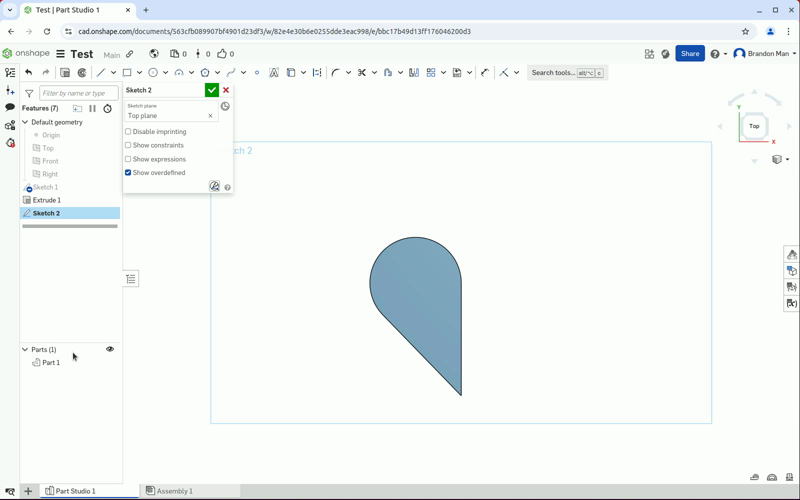
key(y)
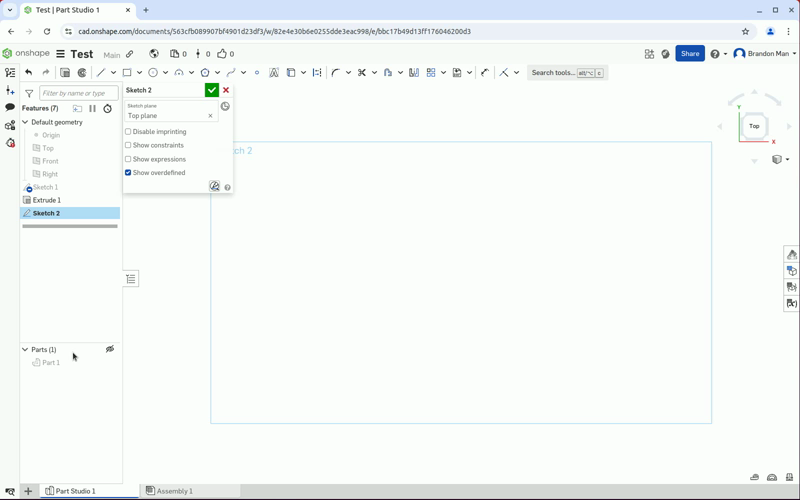
key(l)
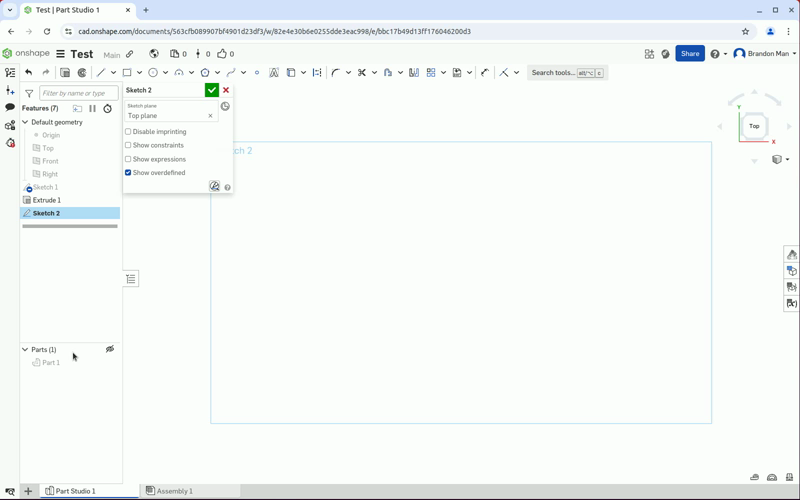
key_down(shift)
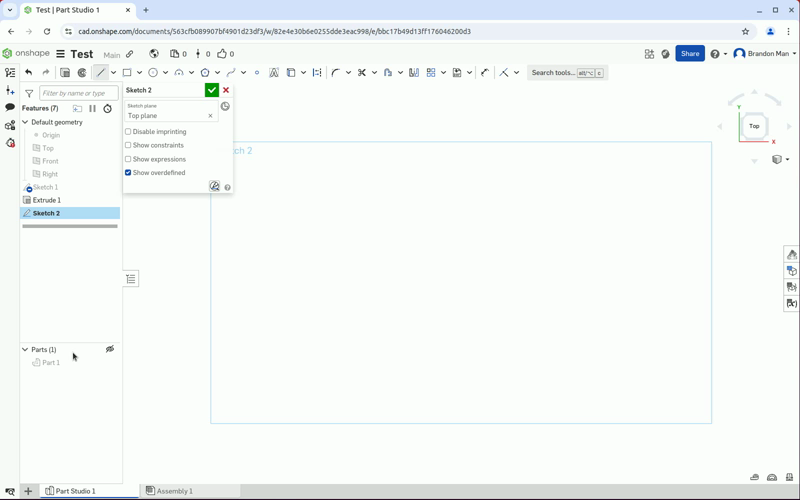
mouse_move(460, 395)
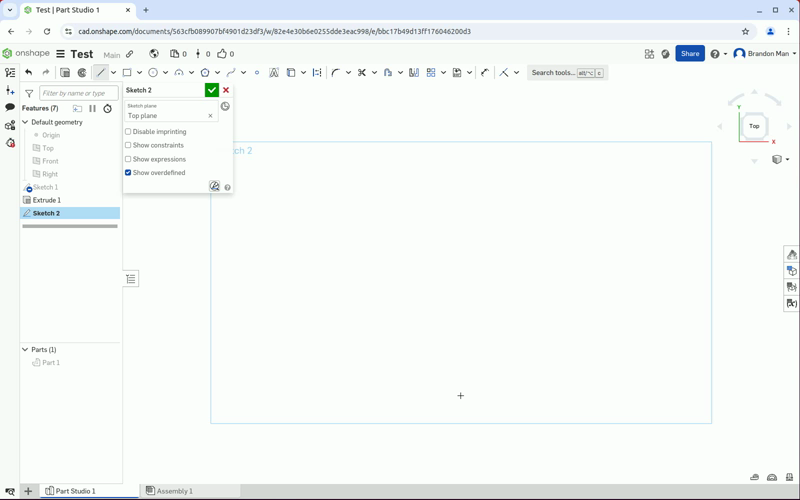
click(460, 395)
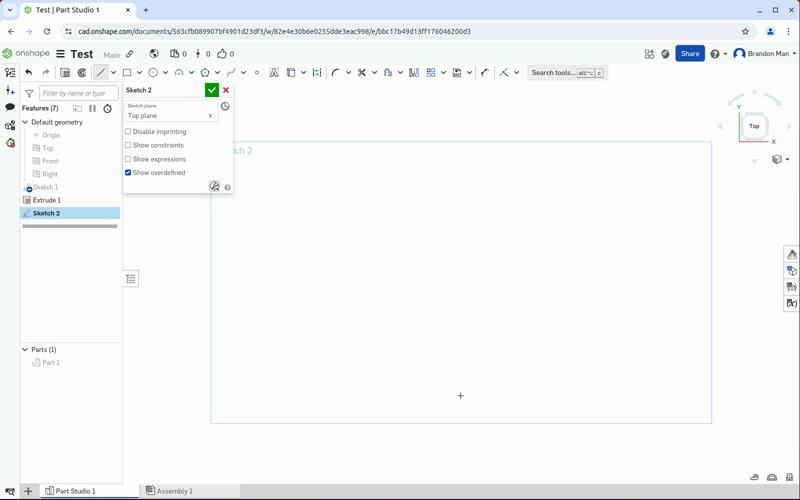
key_up(shift)
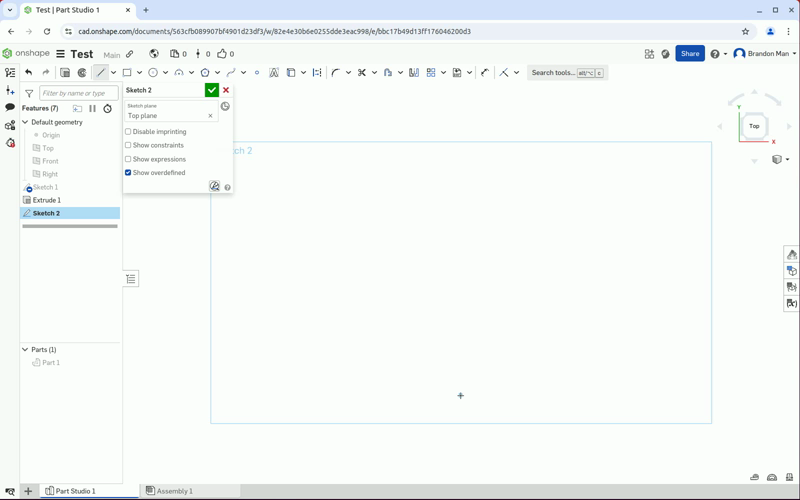
key_down(shift)
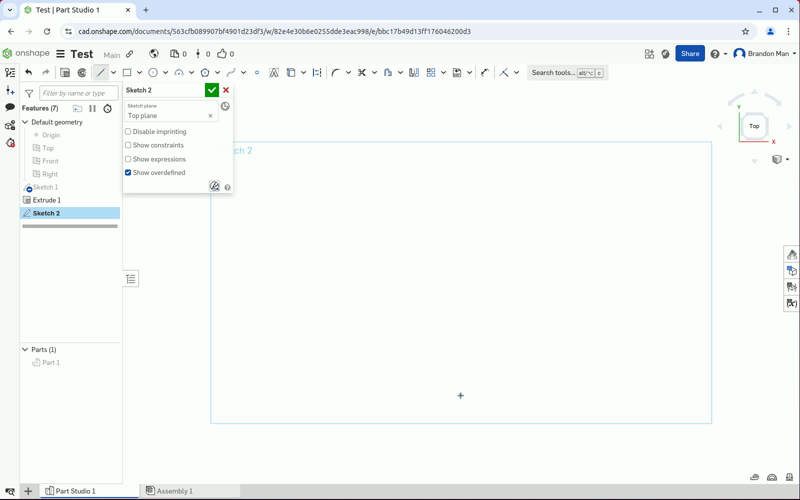
mouse_move(538, 314)
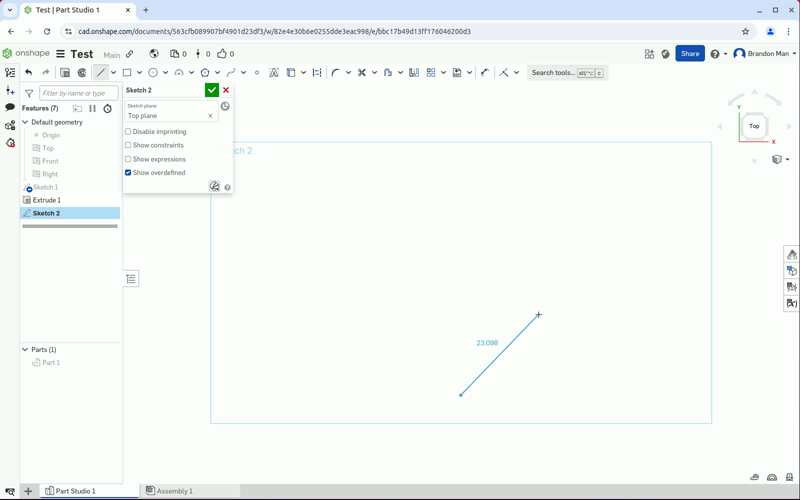
click(538, 314)
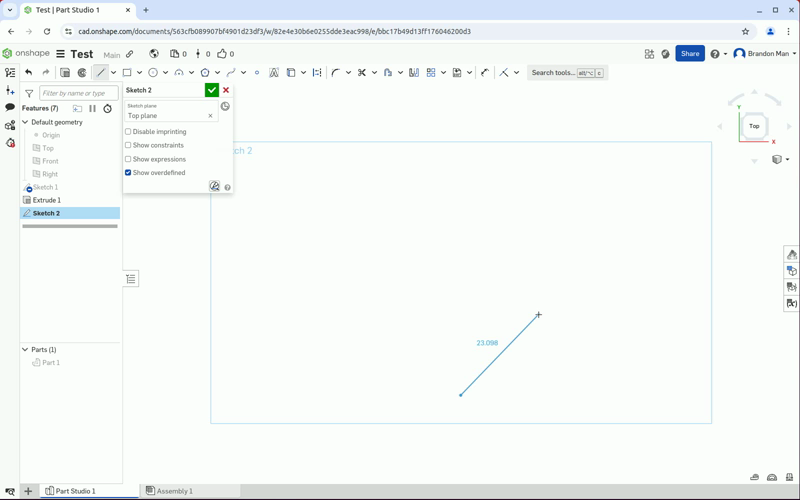
key_up(shift)
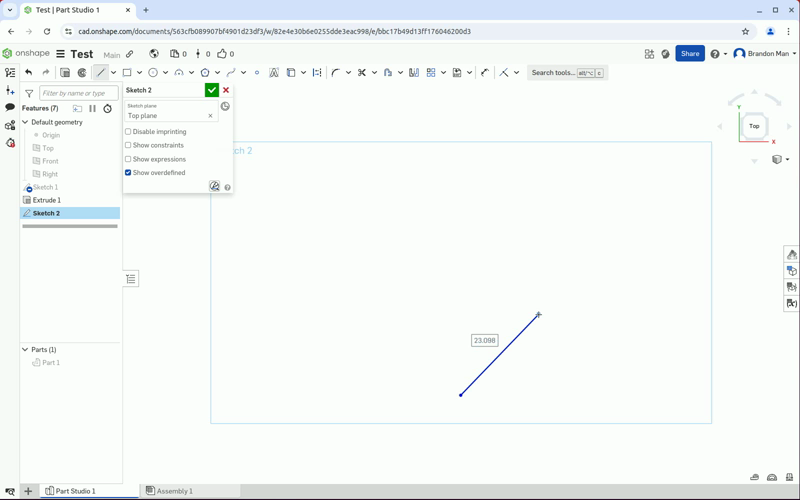
key(esc)
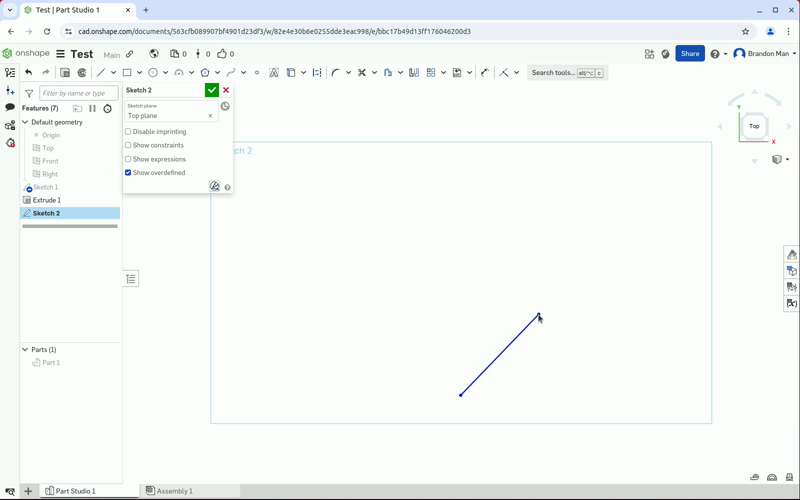
key(a)
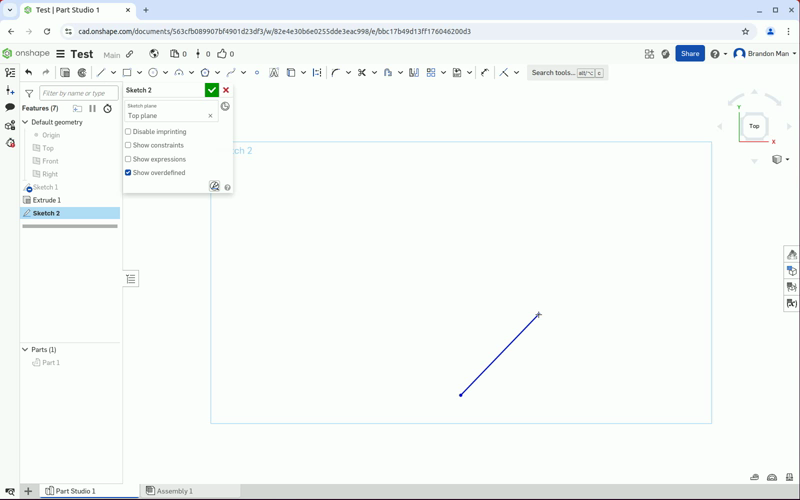
mouse_move(538, 314)
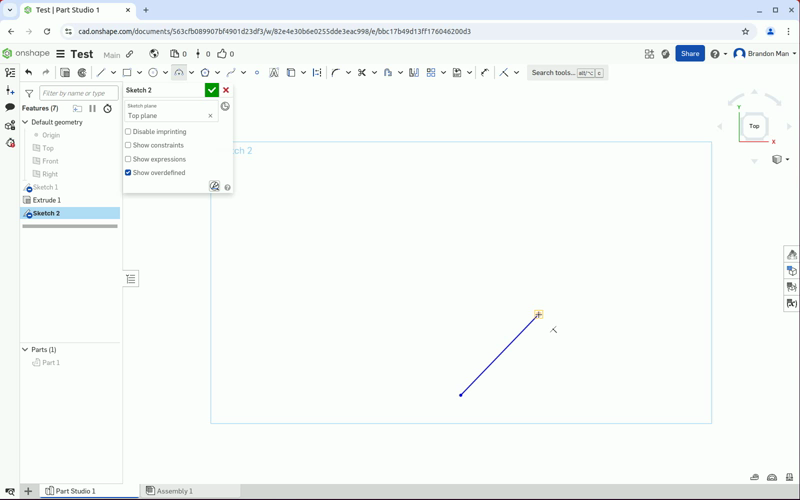
click(538, 314)
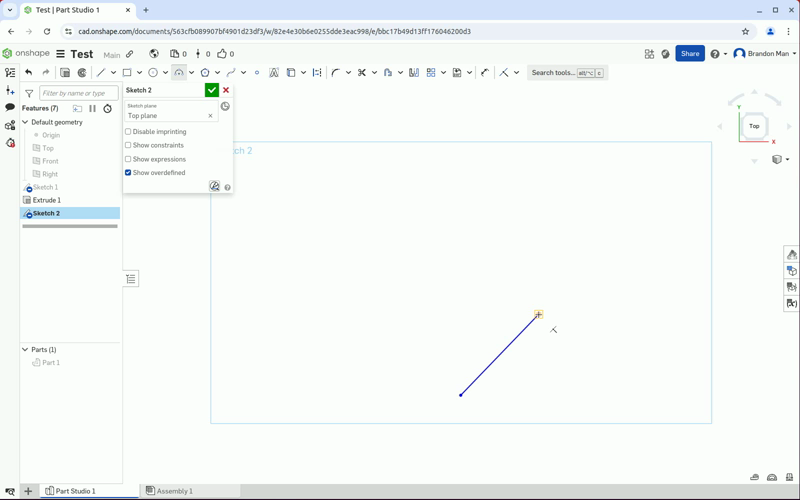
key_down(shift)
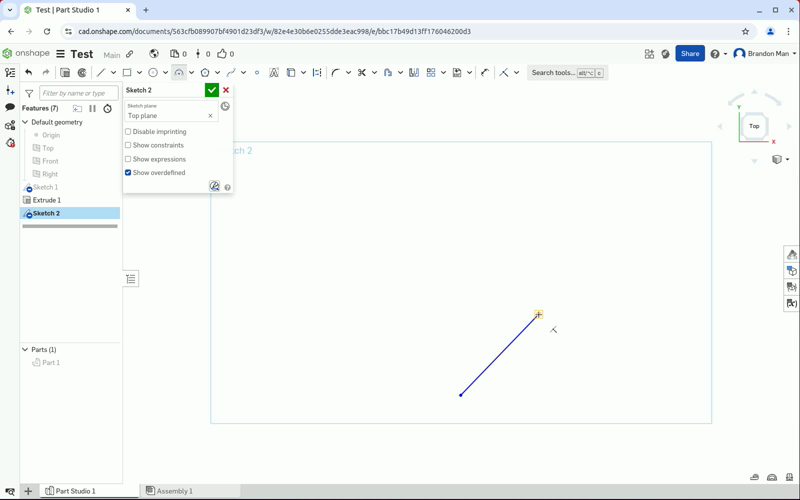
mouse_move(460, 282)
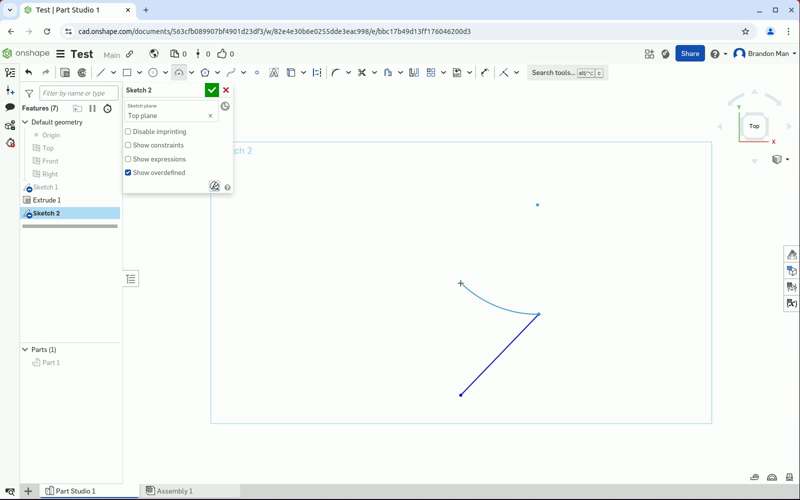
click(460, 282)
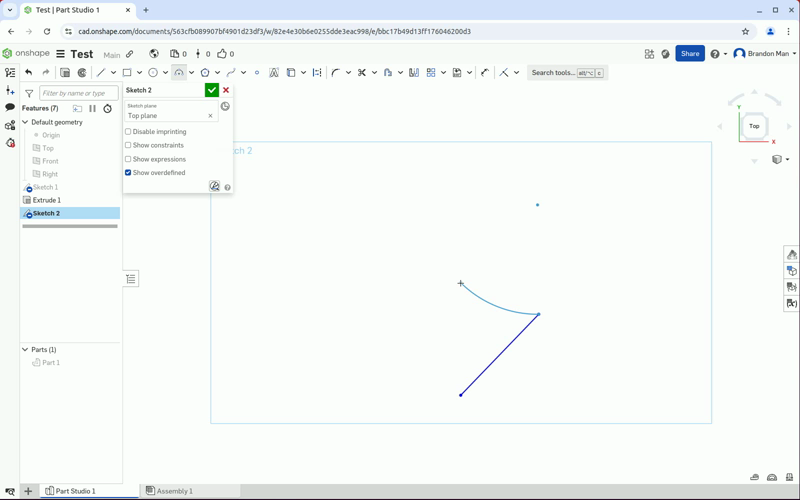
mouse_move(523, 240)
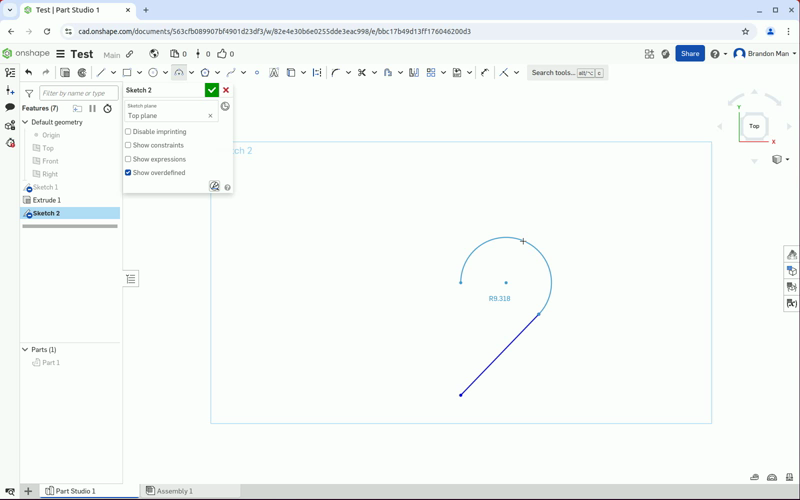
click(523, 240)
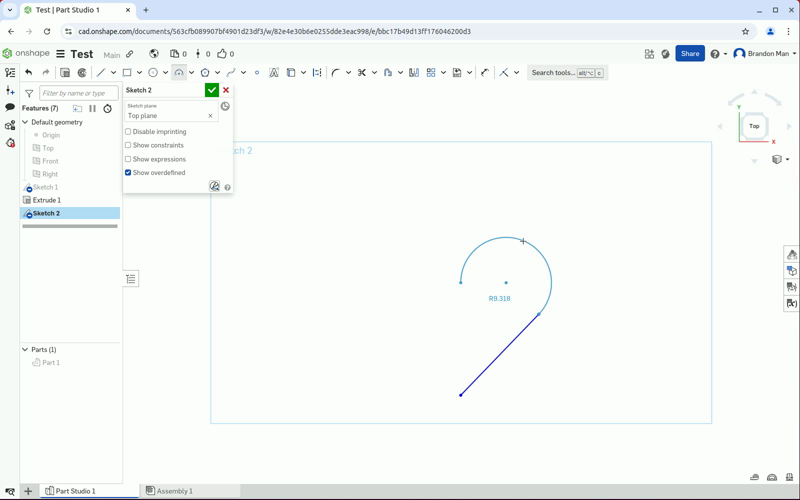
key_up(shift)
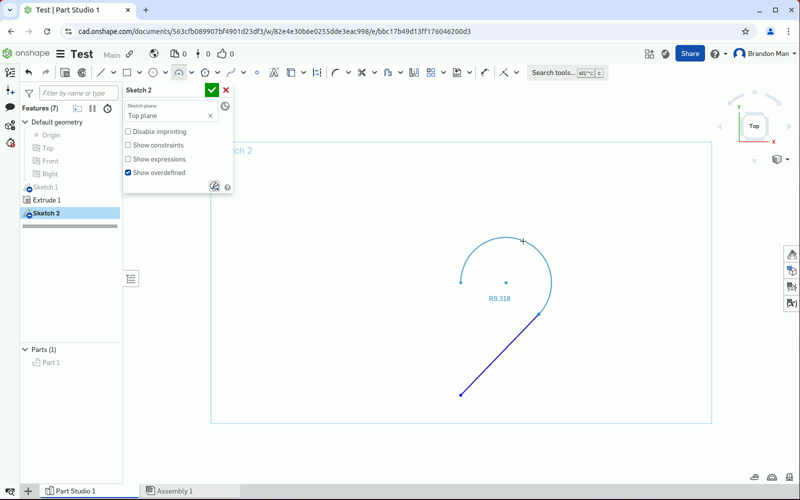
key(esc)
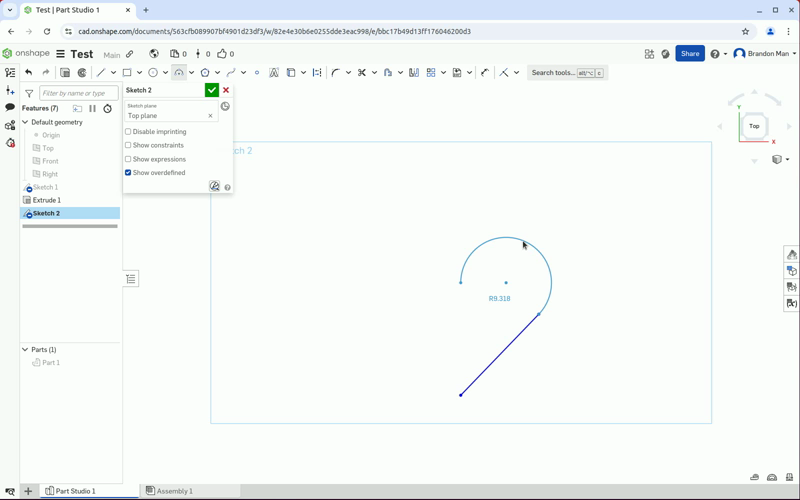
key(l)
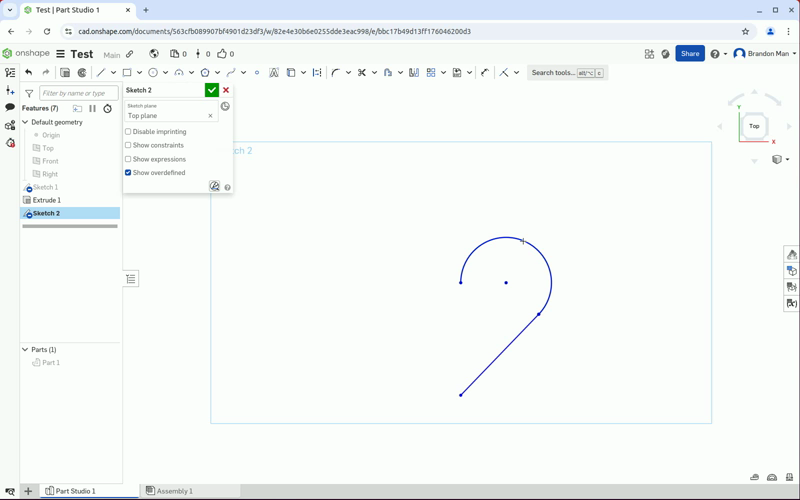
mouse_move(460, 282)
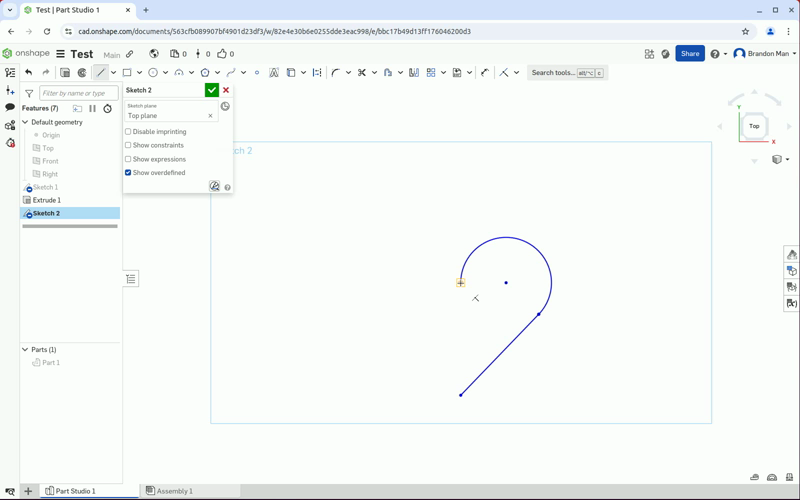
click(460, 282)
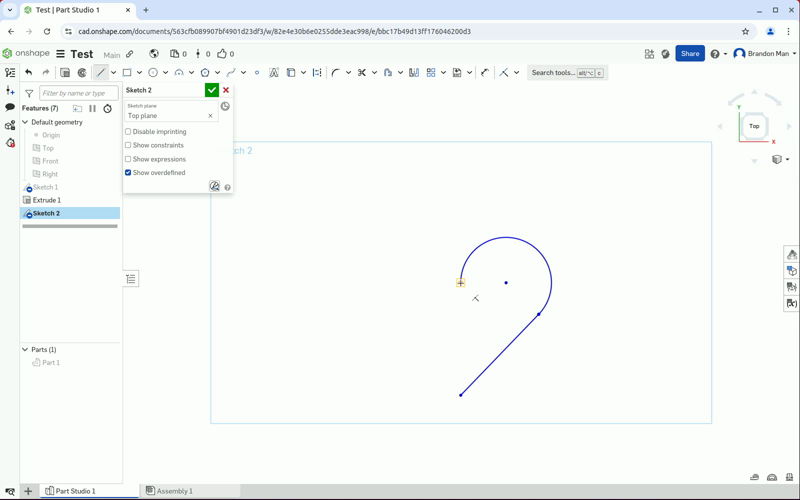
key_down(shift)
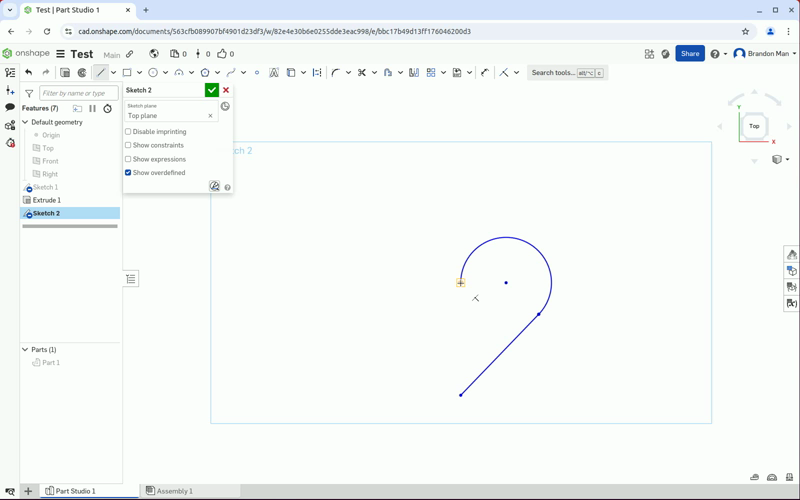
mouse_move(460, 395)
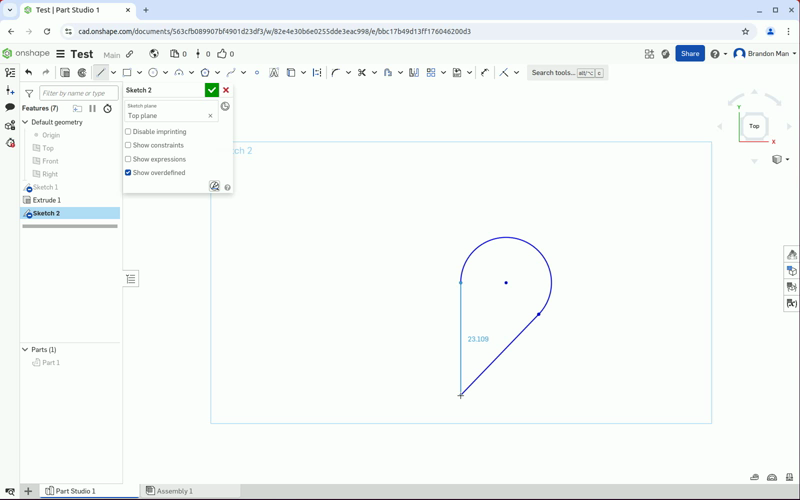
key_up(shift)
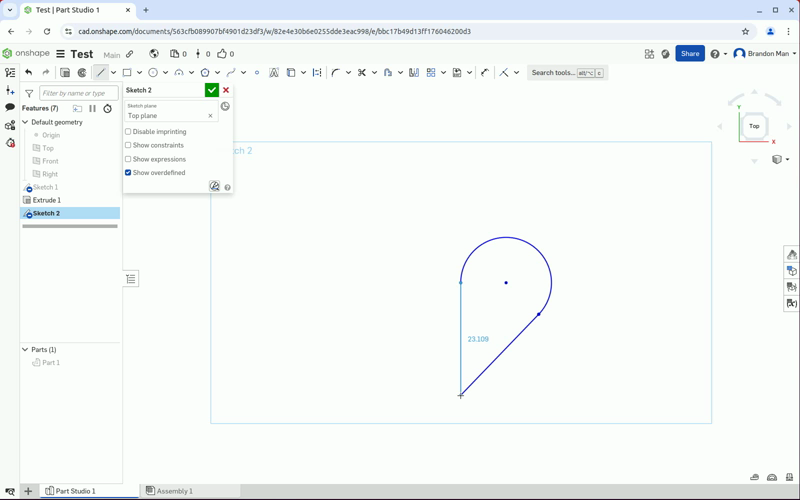
click(460, 395)
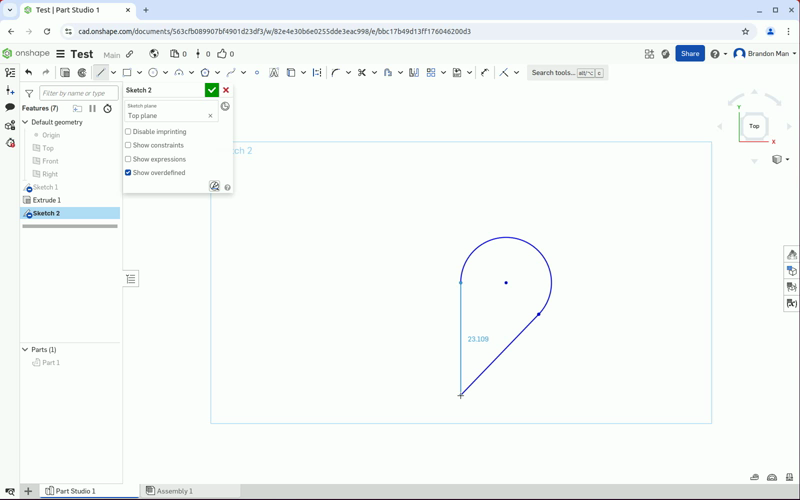
key(esc)
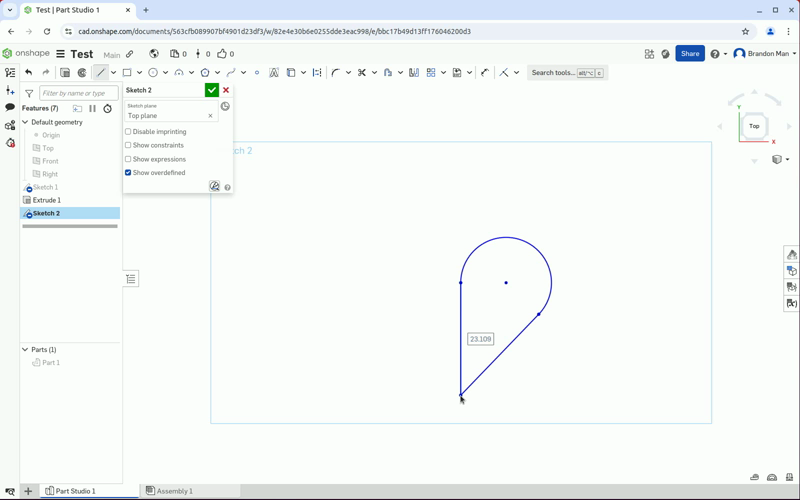
key(c)
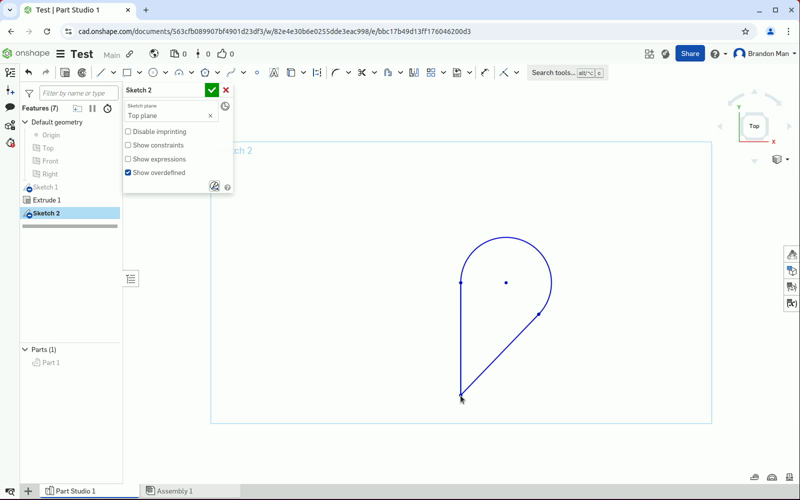
key_down(shift)
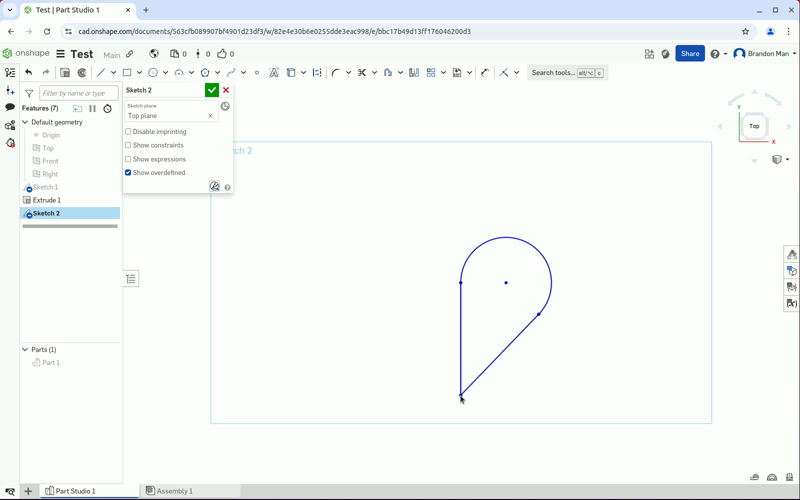
mouse_move(505, 252)
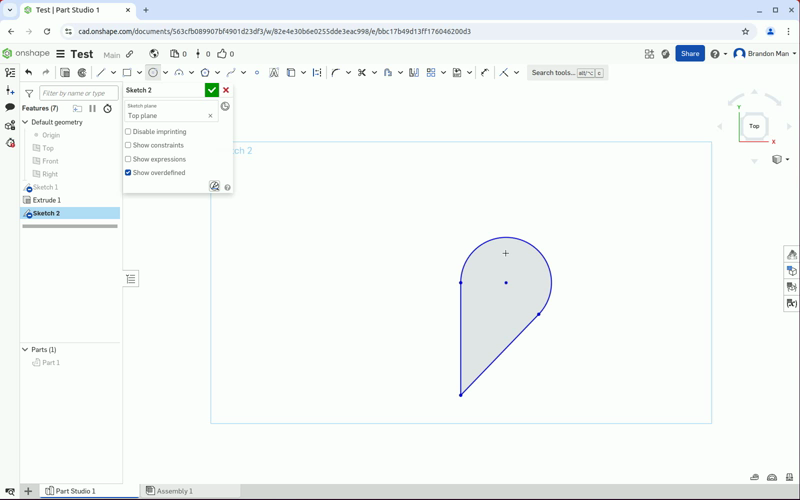
click(505, 252)
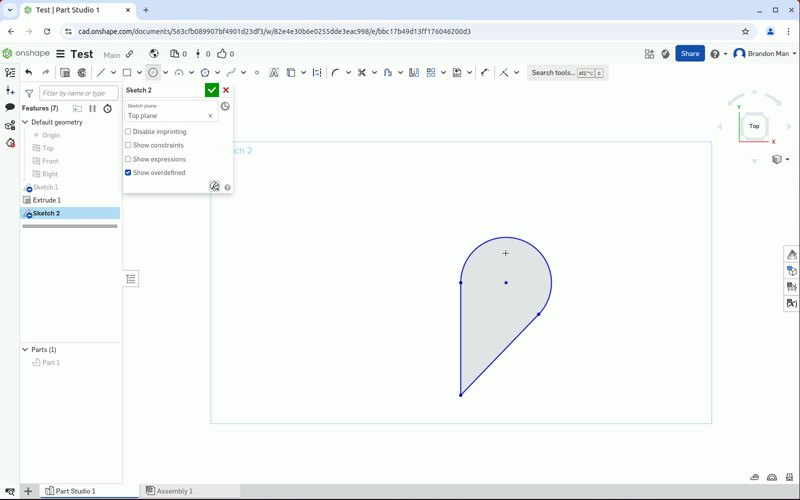
key_up(shift)
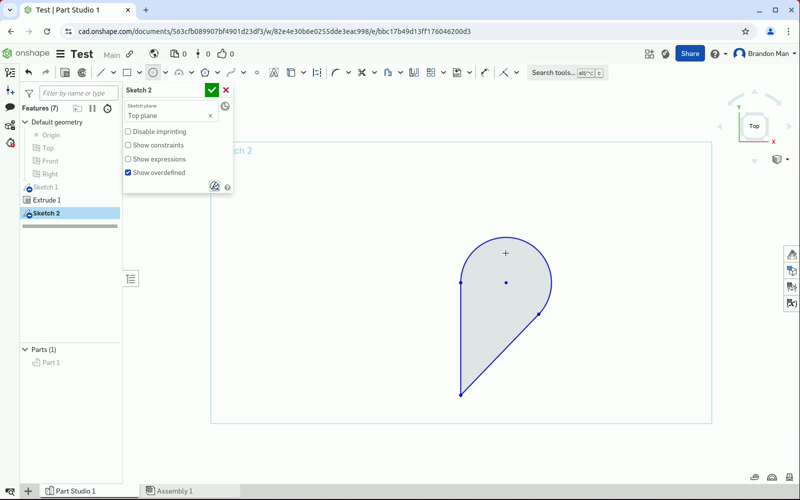
mouse_move(513, 252)
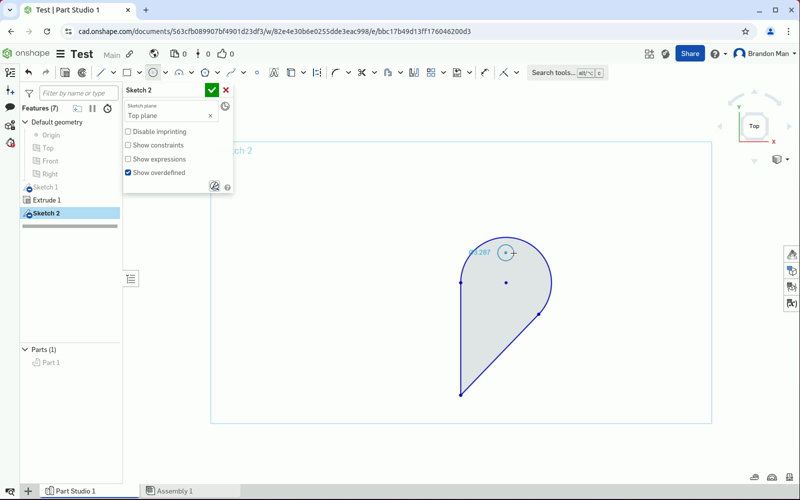
click(513, 252)
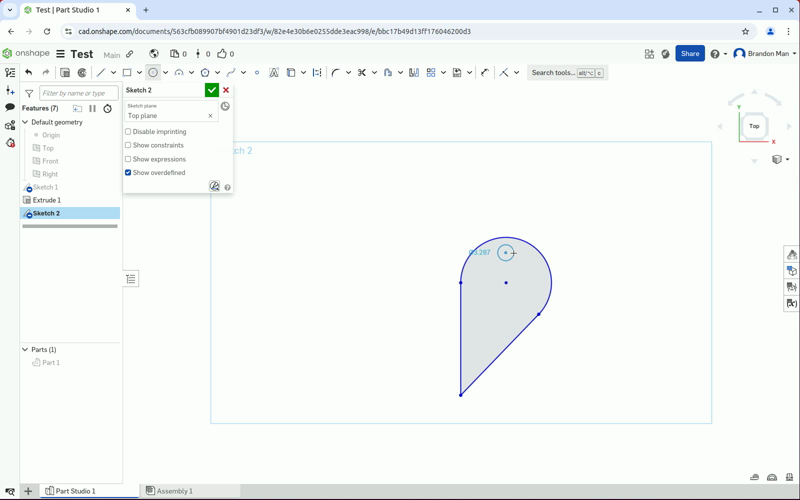
key(esc)
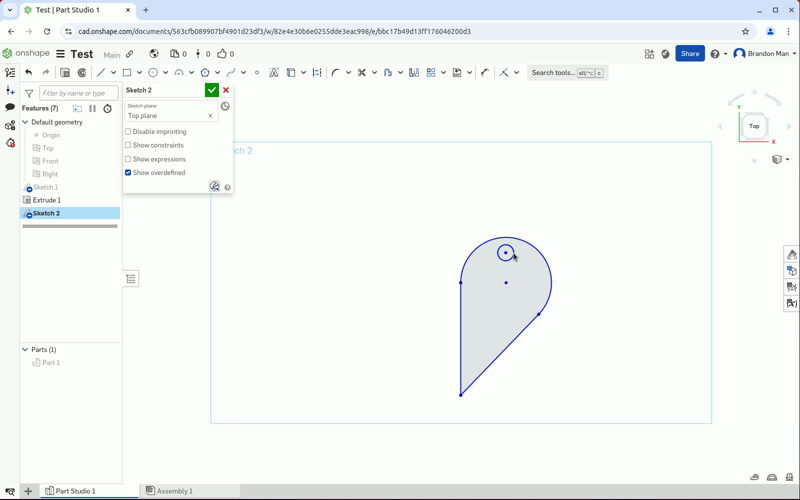
mouse_move(470, 290)
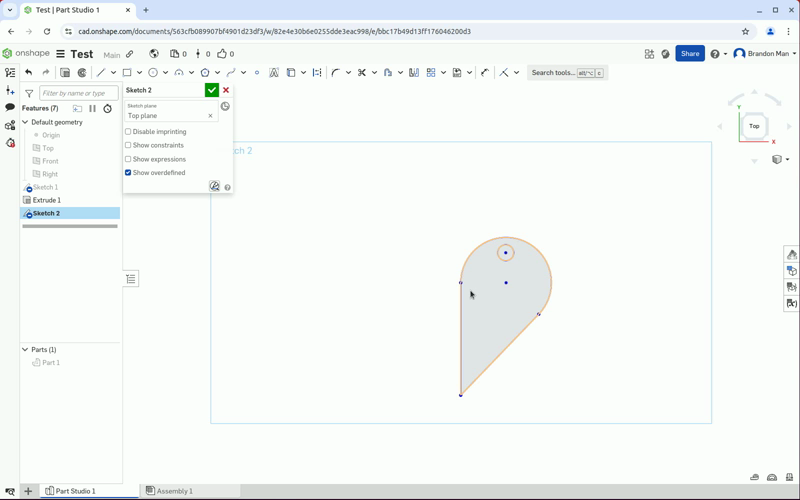
click(470, 290)
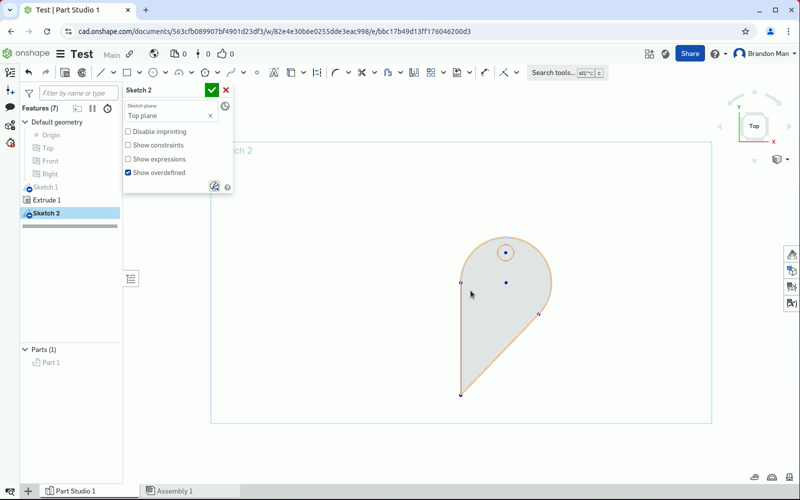
mouse_move(73, 352)
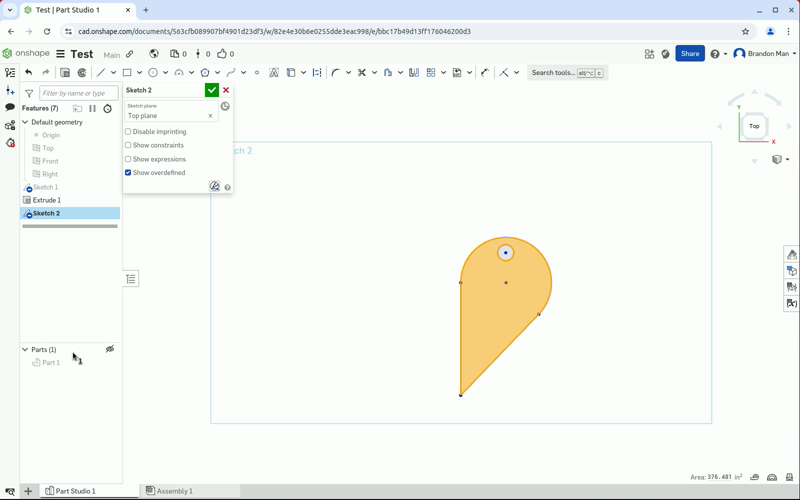
key(shift+y)
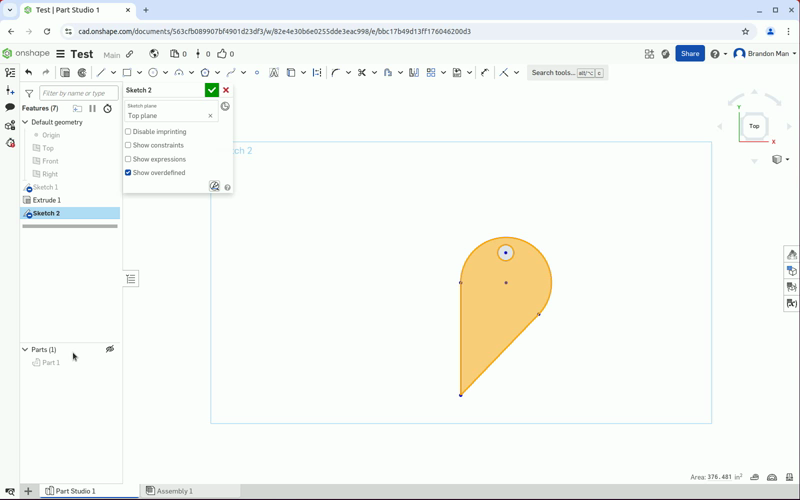
key(shift+e)
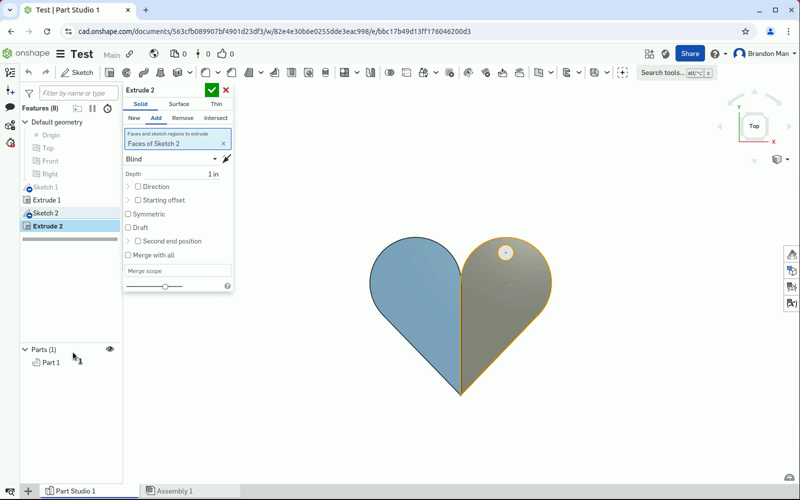
mouse_move(143, 106)
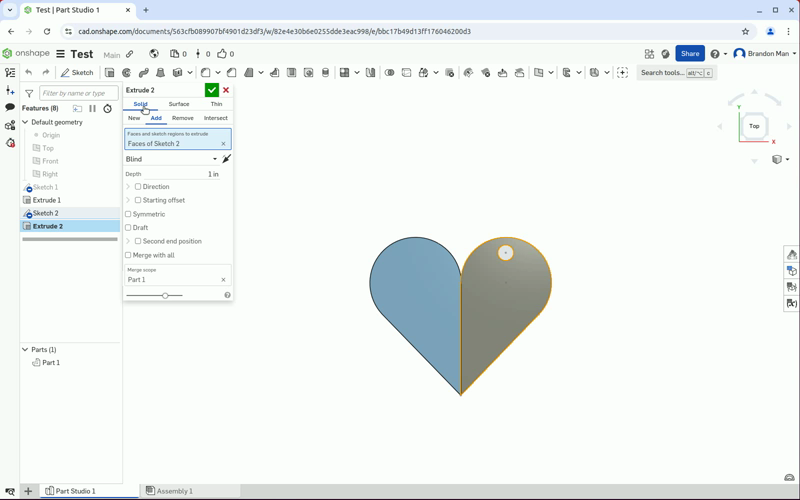
click(143, 106)
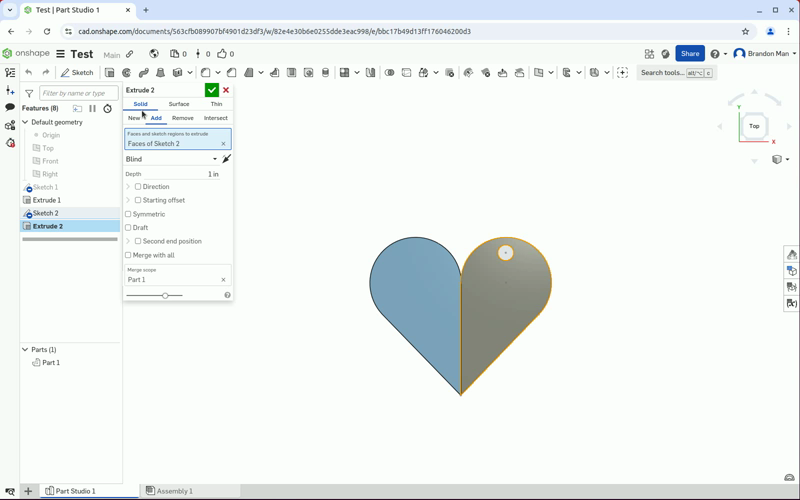
mouse_move(137, 120)
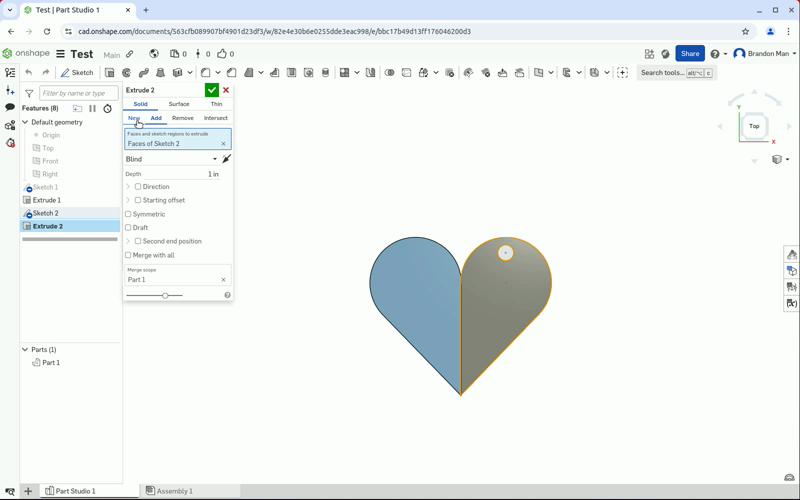
click(137, 120)
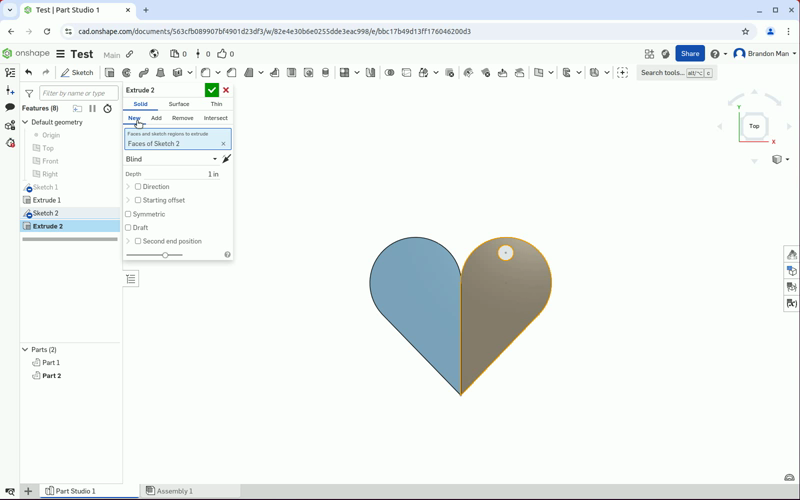
key(tab, 4)
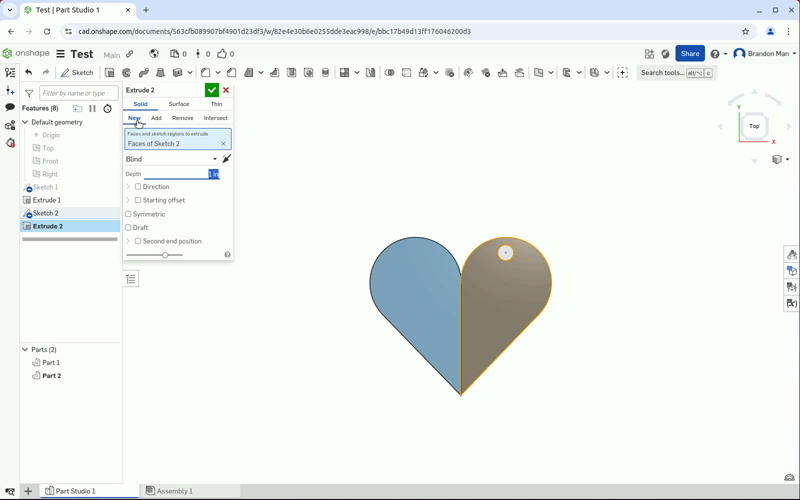
text(1.685)
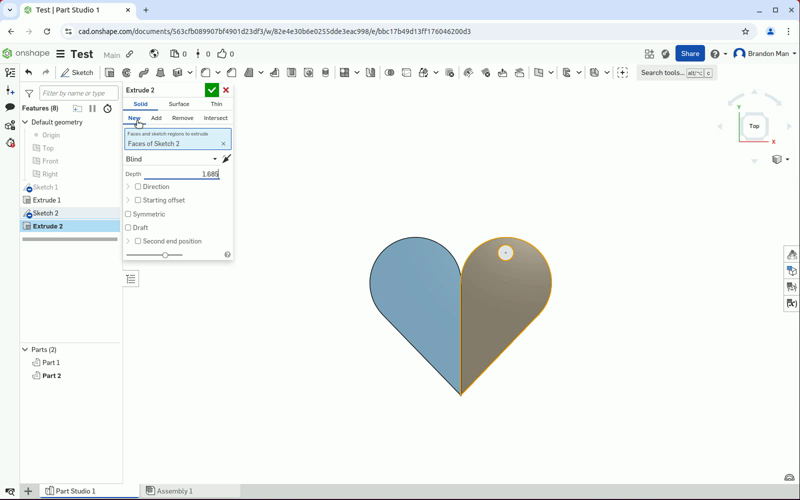
key(enter)
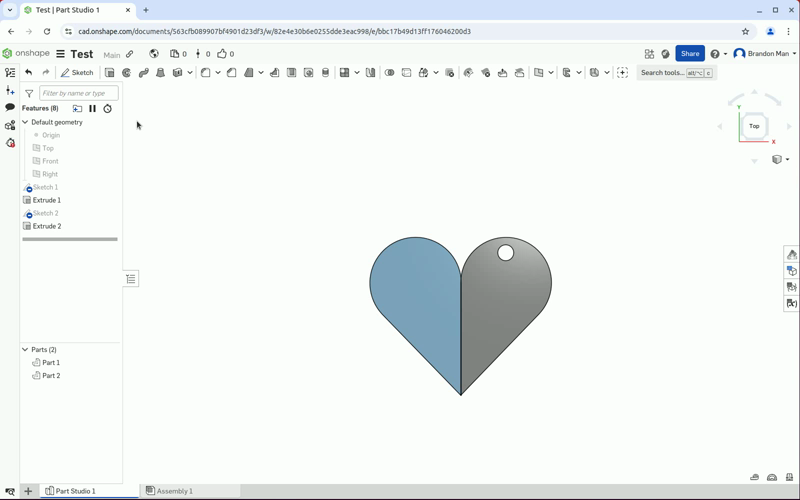
key(shift+h)
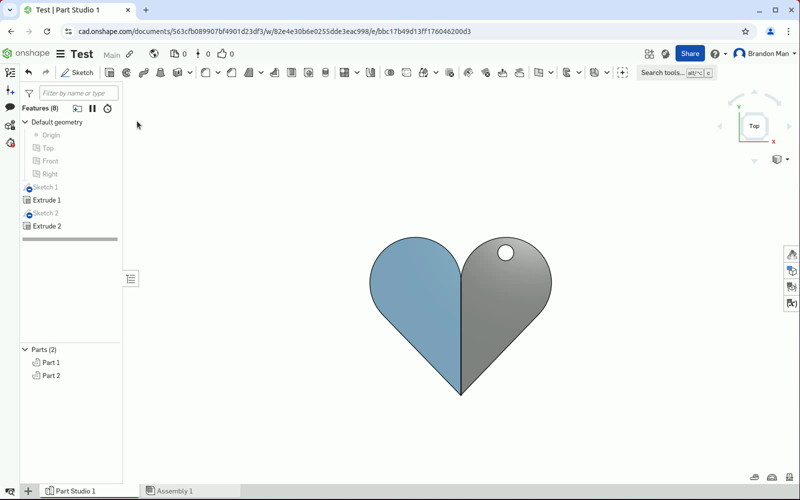
key(shift+h)
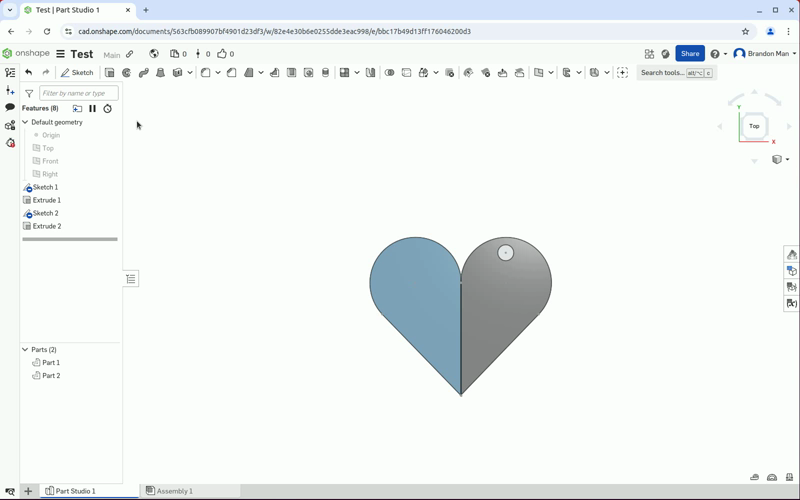
key(shift+7)
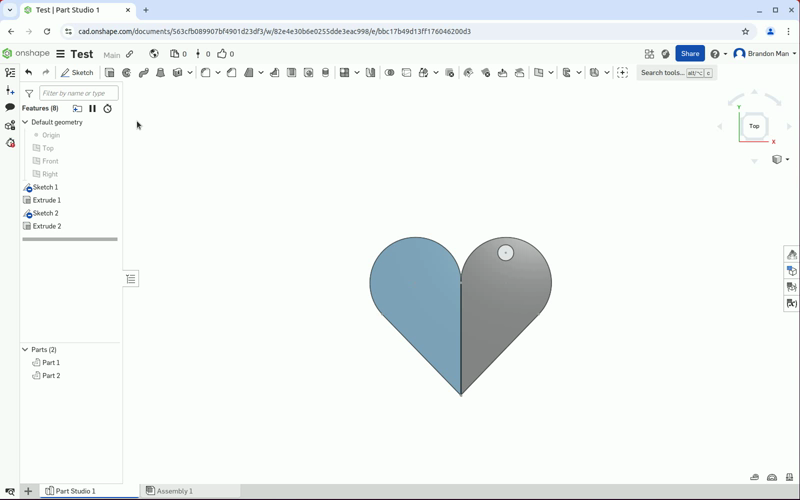
key(up, 3)
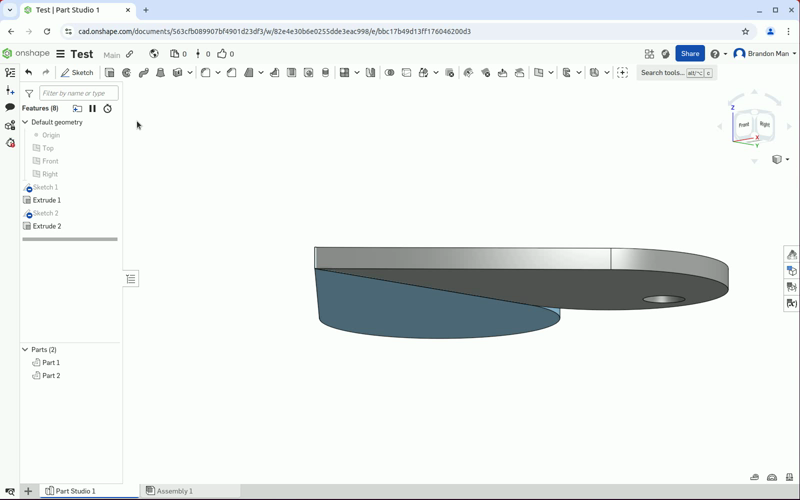
key(left, 3)
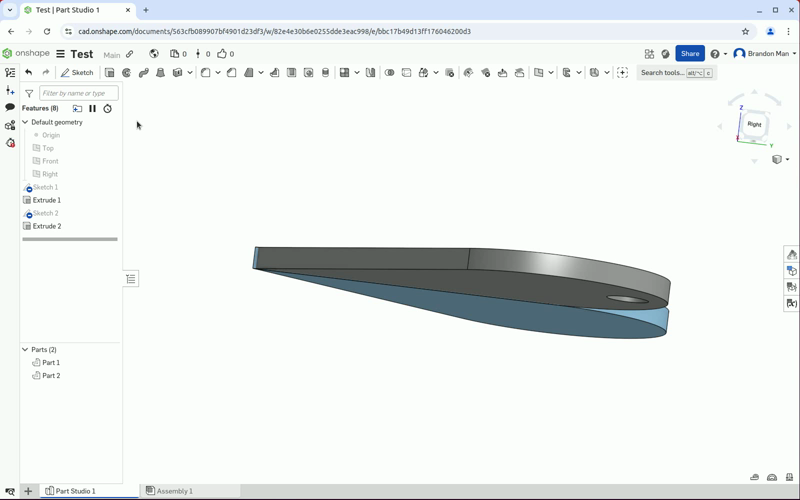
key(right, 3)
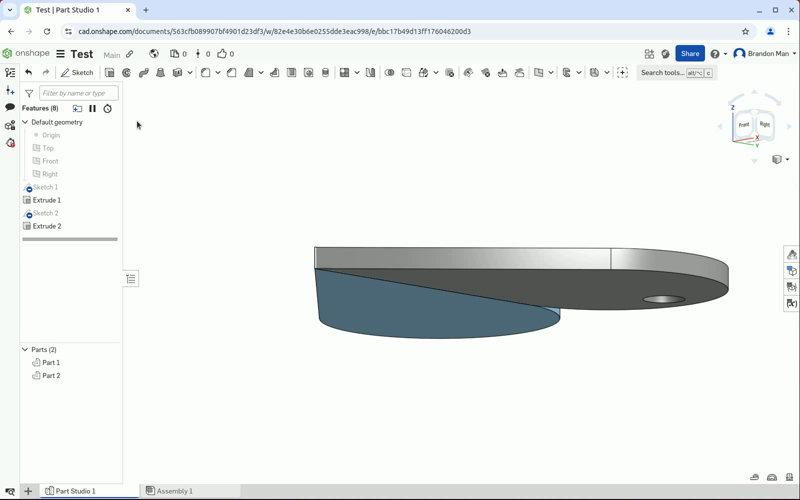
key(down, 3)
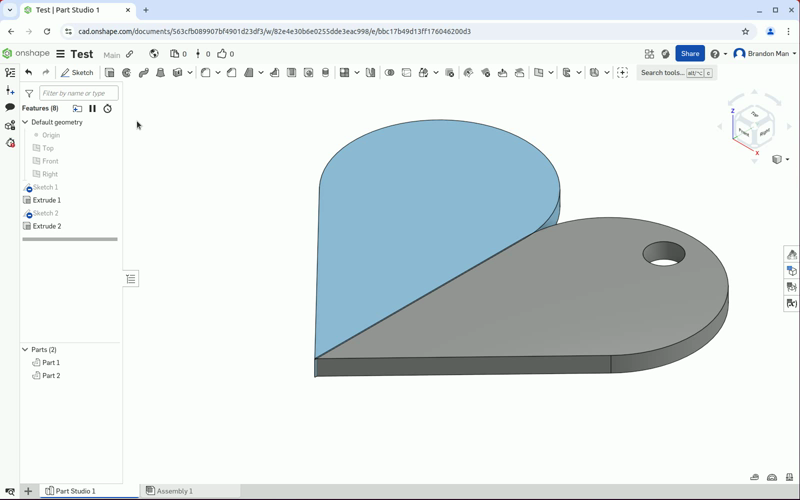
mouse_move(73, 189)
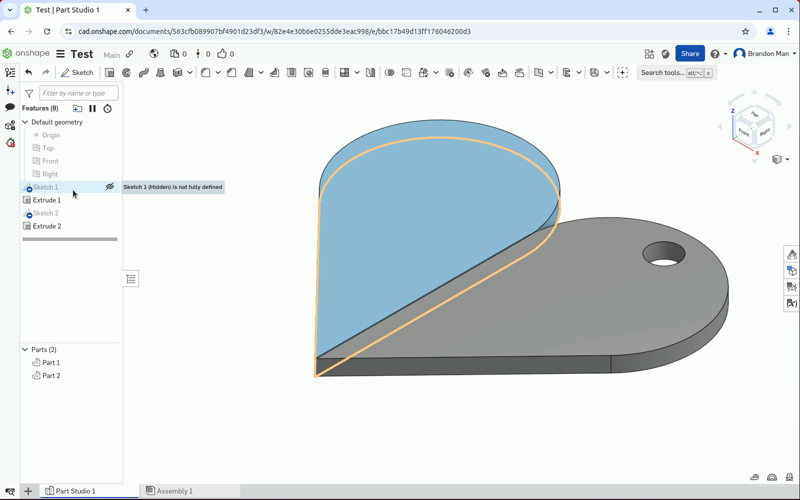
click(73, 189)